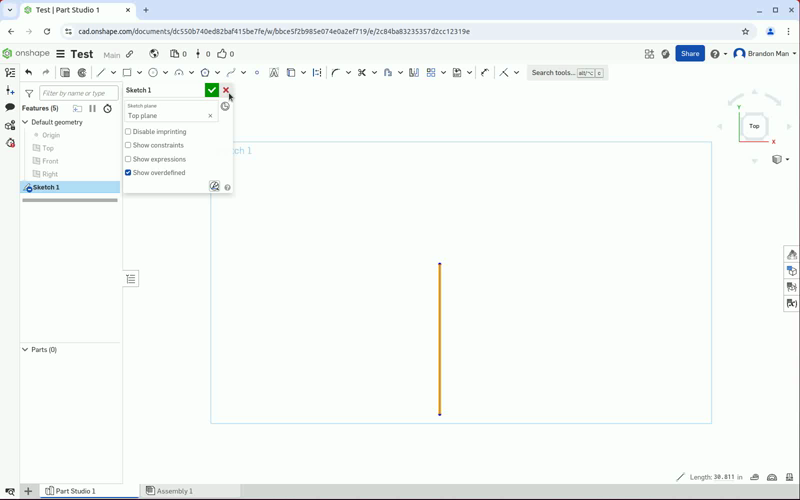
key(shift+h)
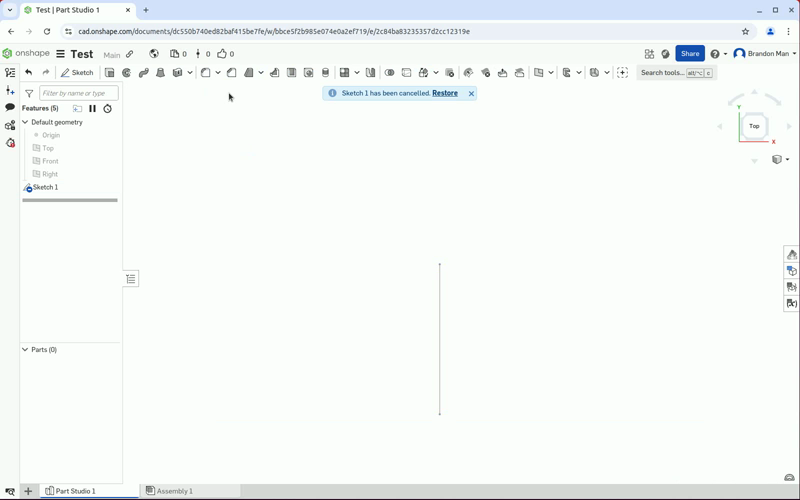
key(shift+s)
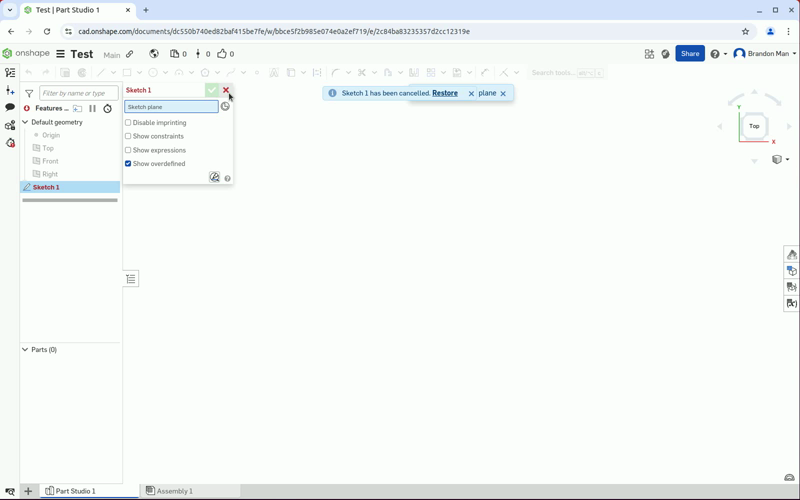
mouse_move(73, 150)
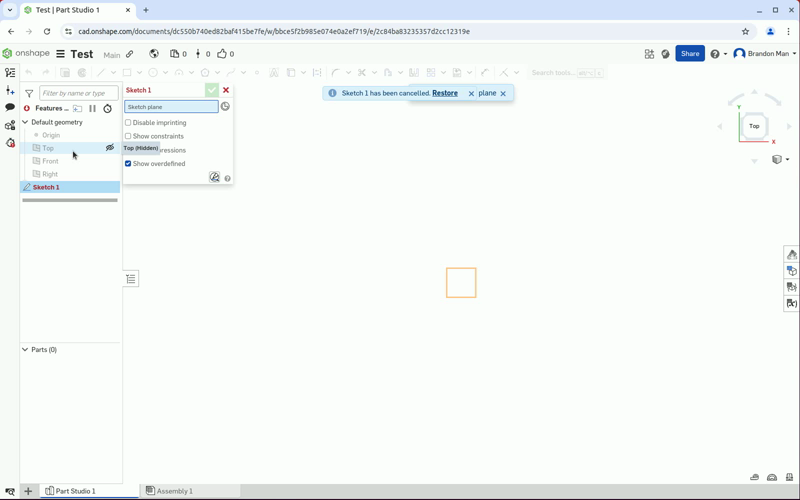
click(73, 150)
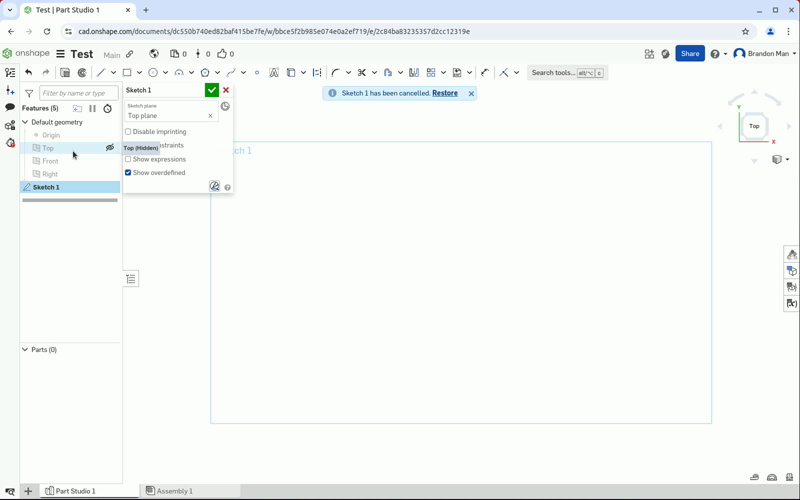
mouse_move(73, 352)
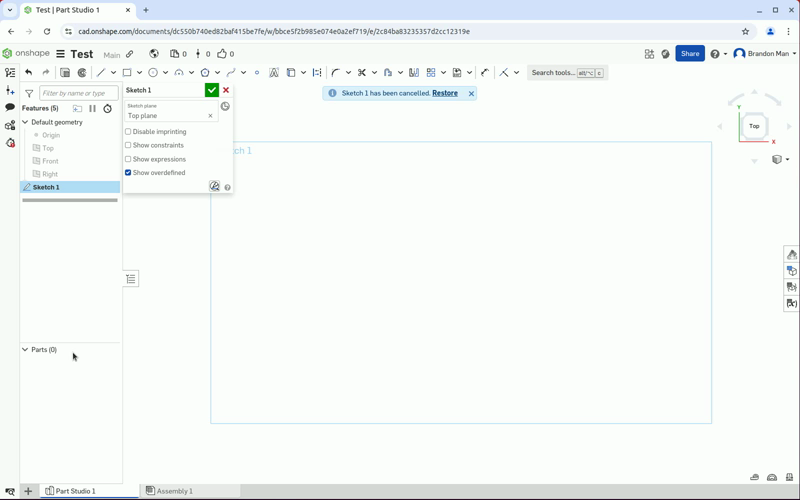
key(y)
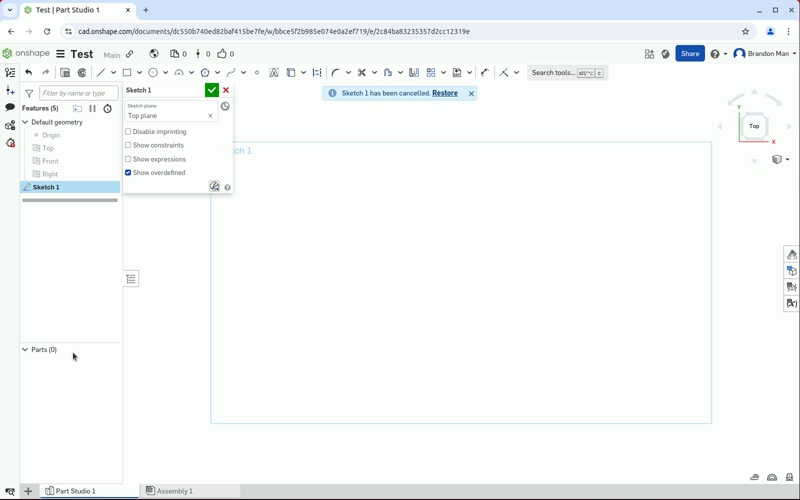
key(l)
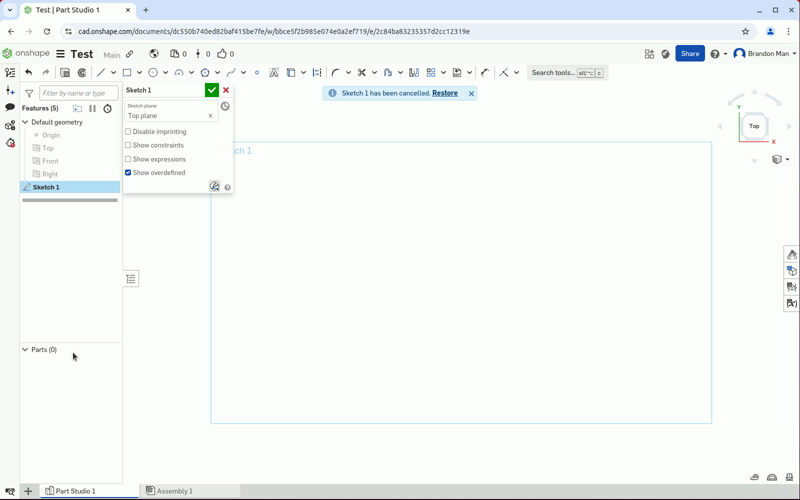
key_down(shift)
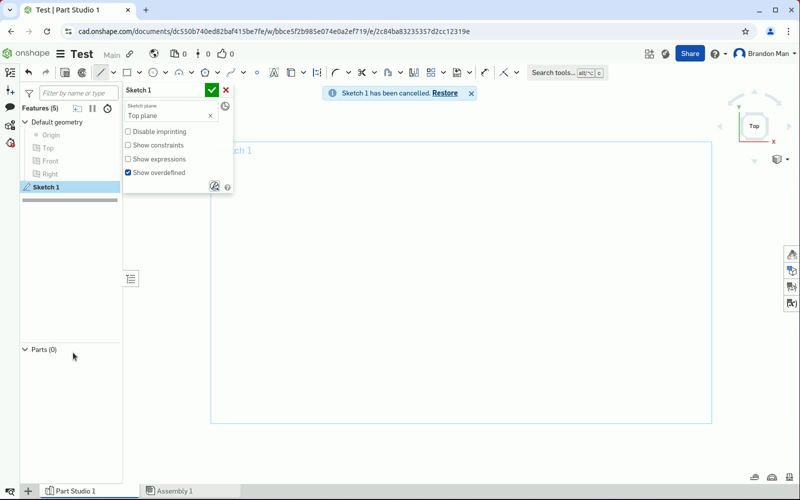
mouse_move(376, 326)
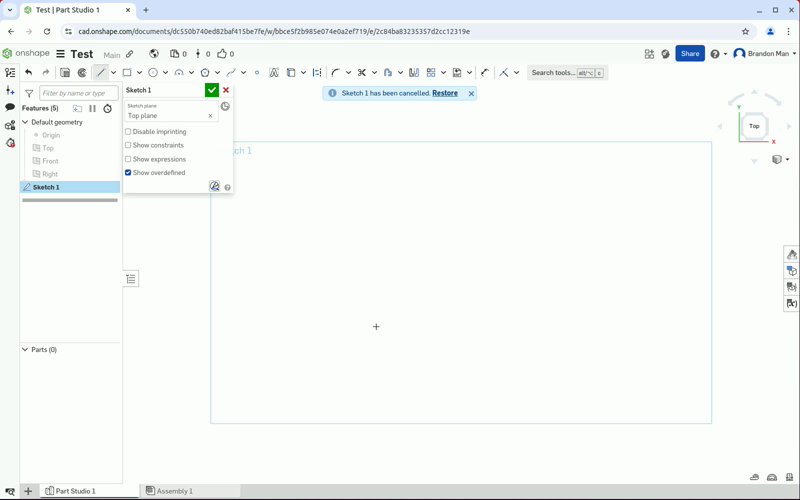
click(376, 326)
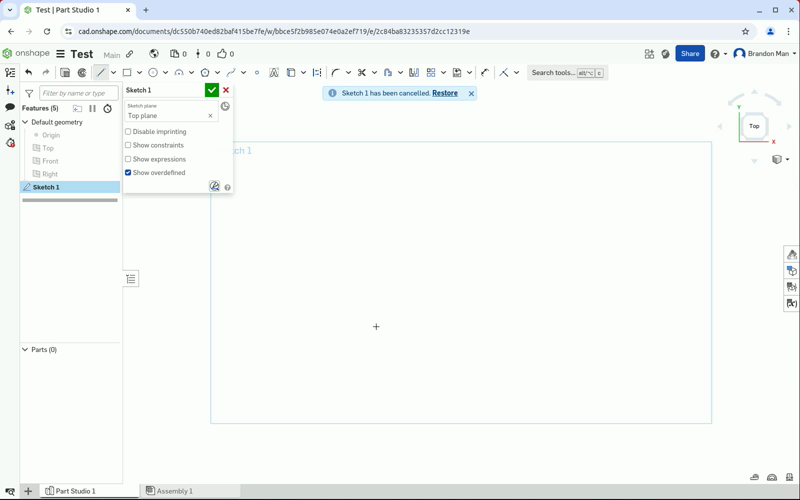
key_up(shift)
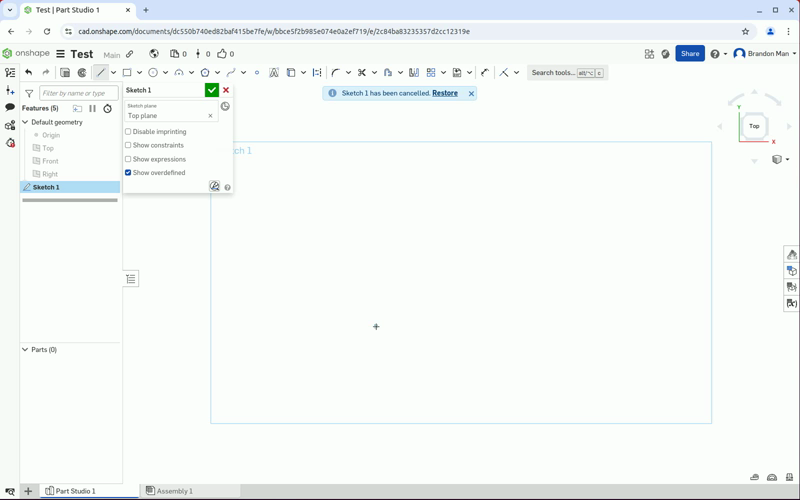
key_down(shift)
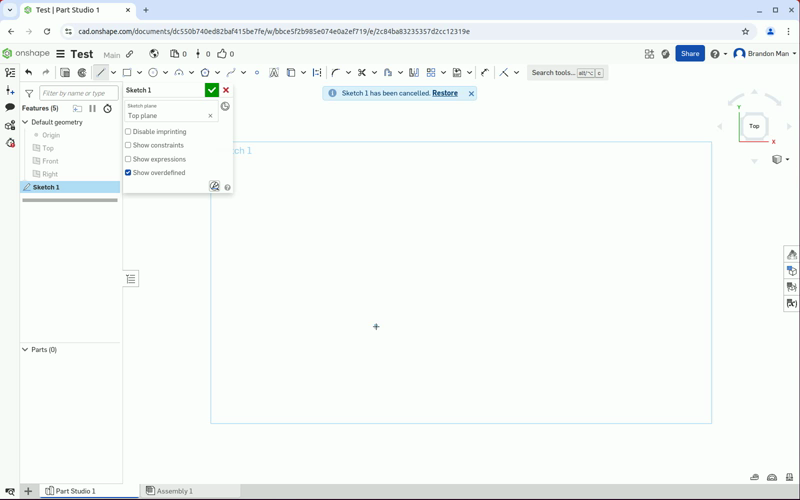
mouse_move(564, 326)
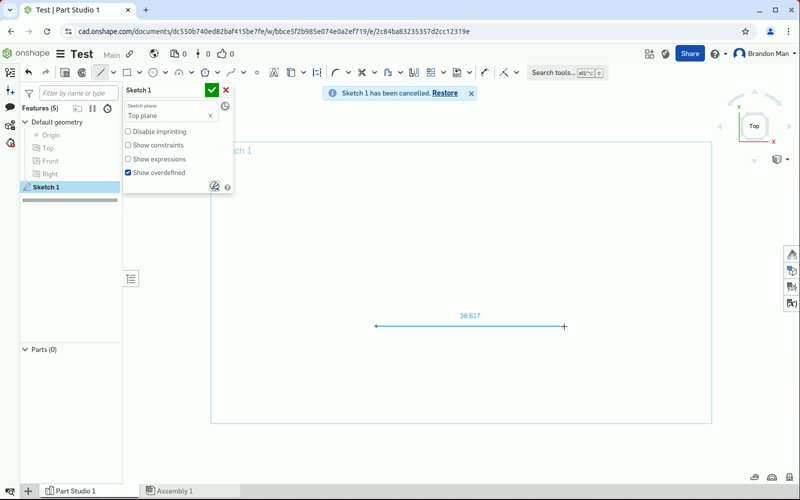
click(564, 326)
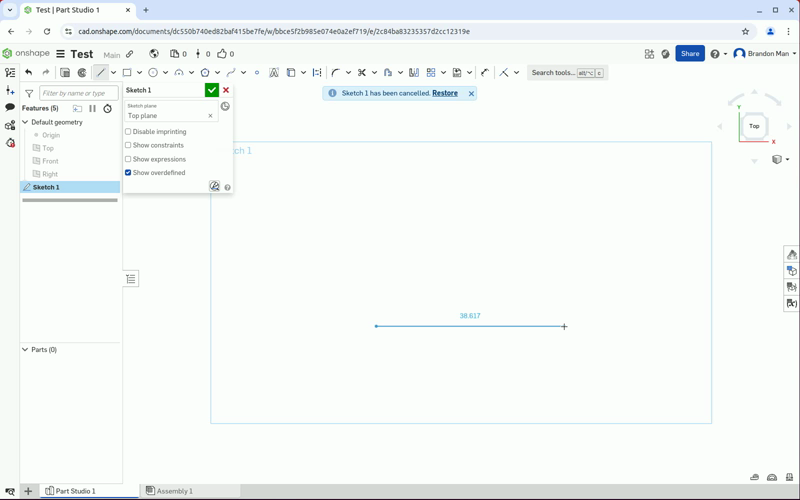
key_up(shift)
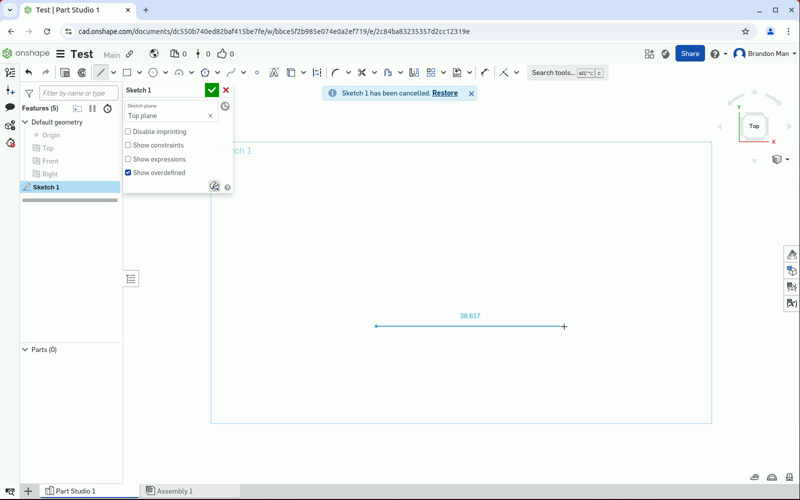
key(esc)
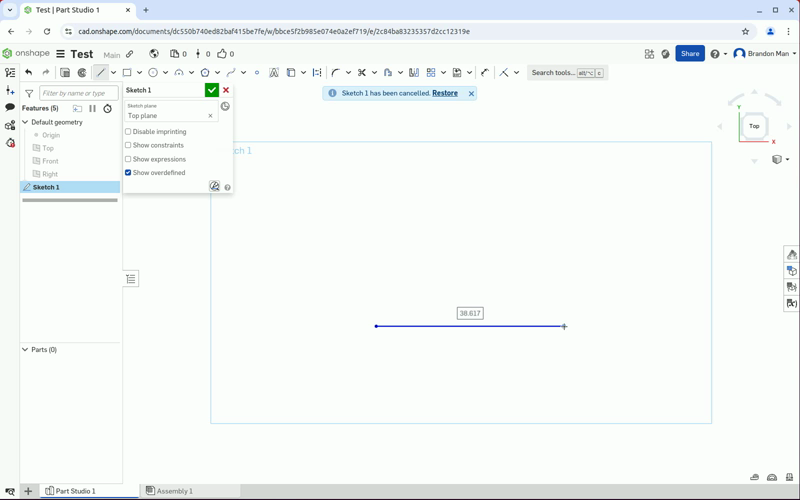
key(a)
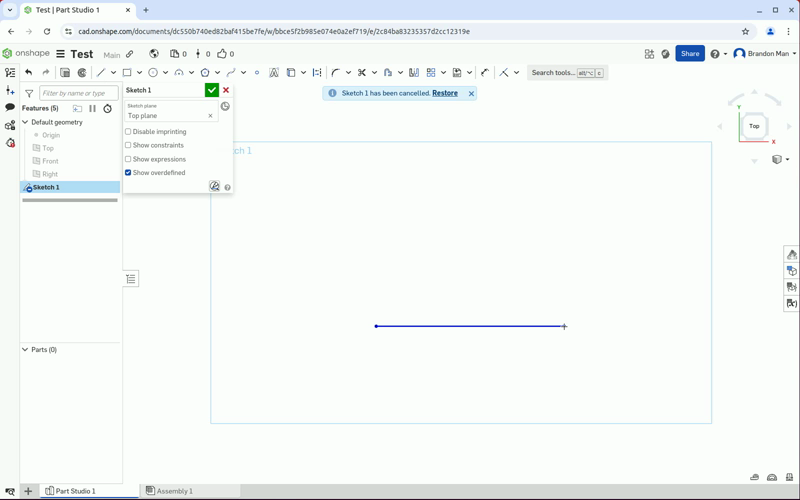
mouse_move(564, 326)
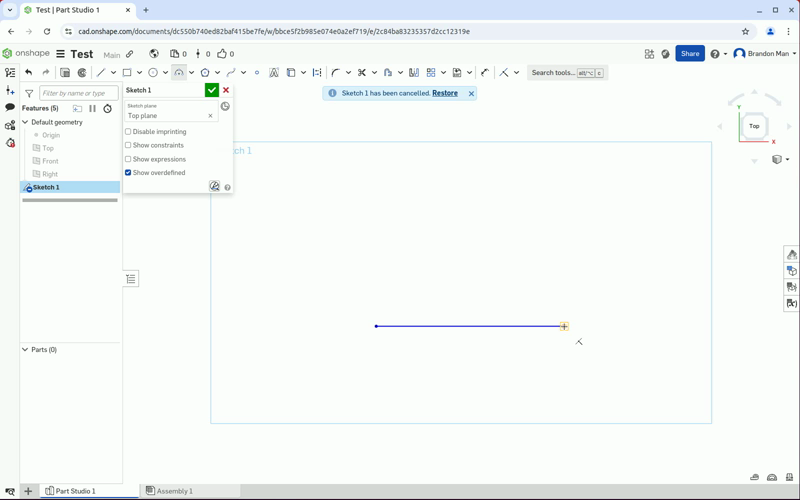
click(564, 326)
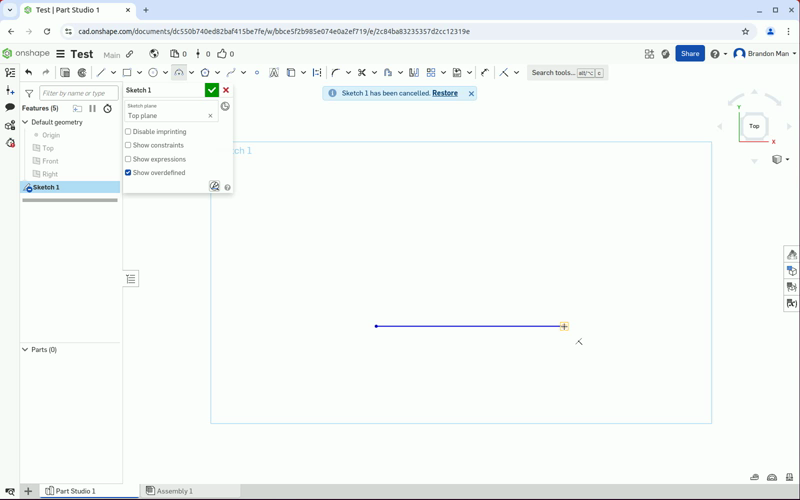
key_down(shift)
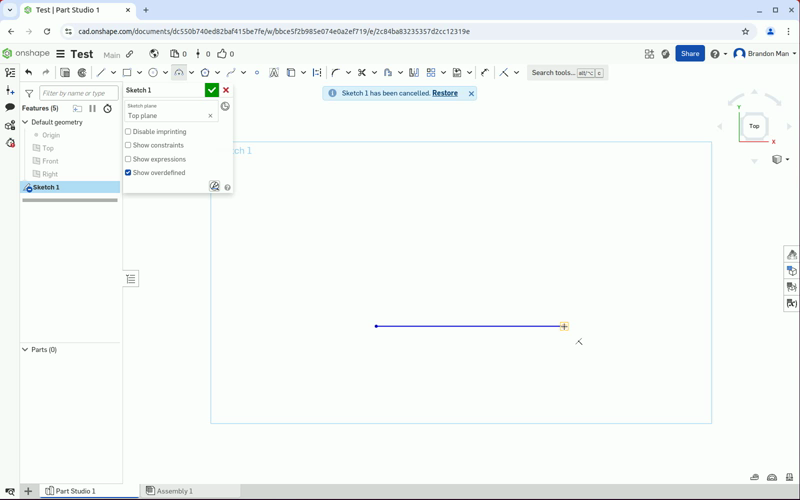
mouse_move(564, 282)
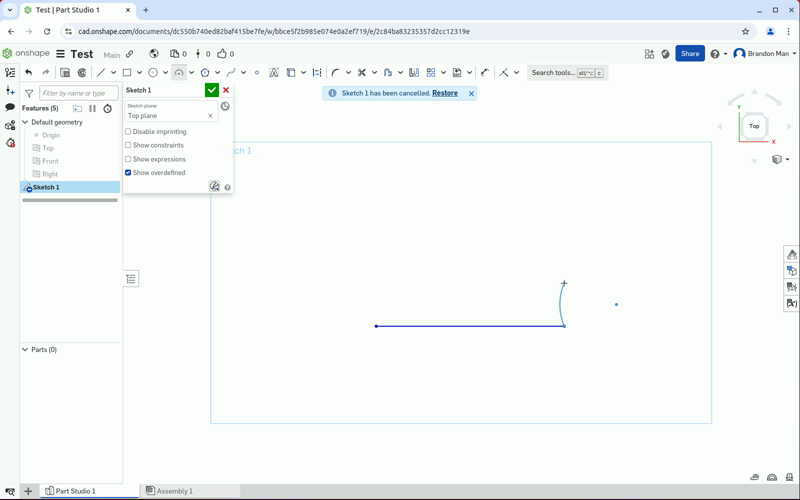
click(564, 282)
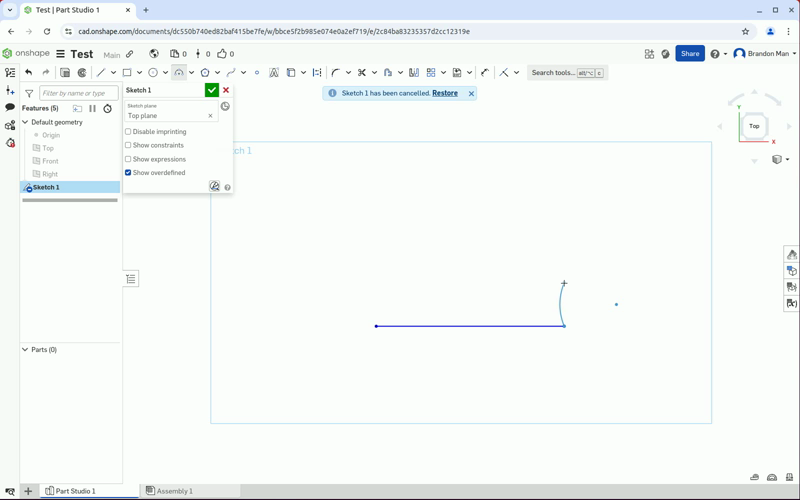
mouse_move(573, 304)
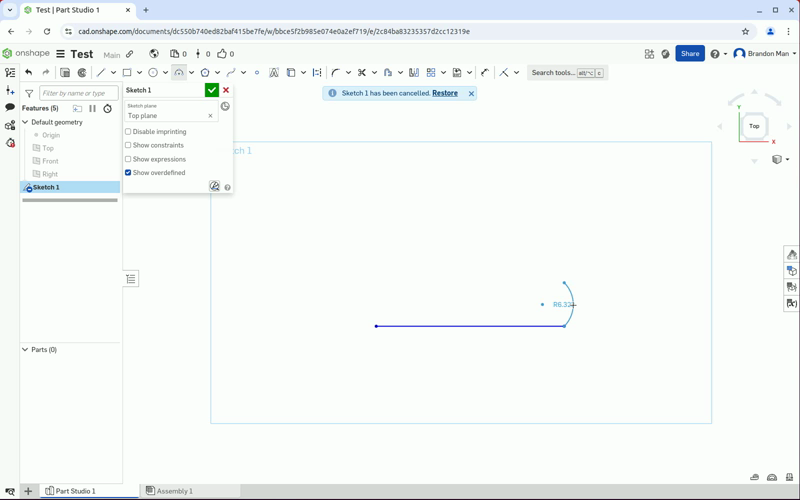
click(573, 304)
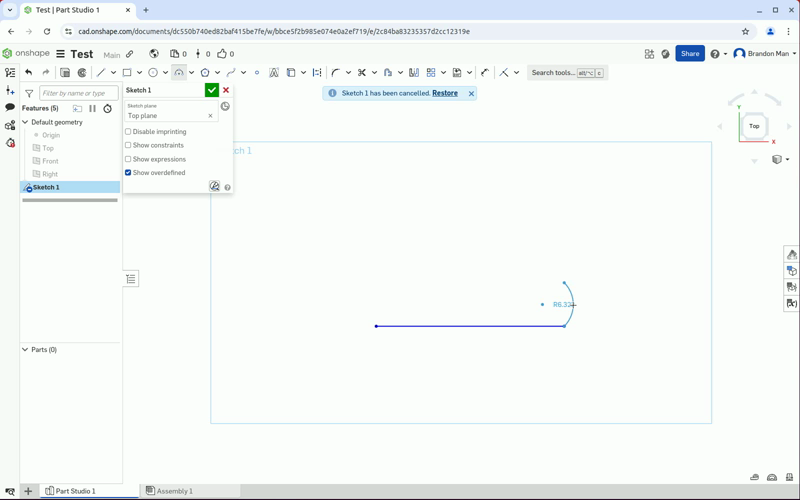
key_up(shift)
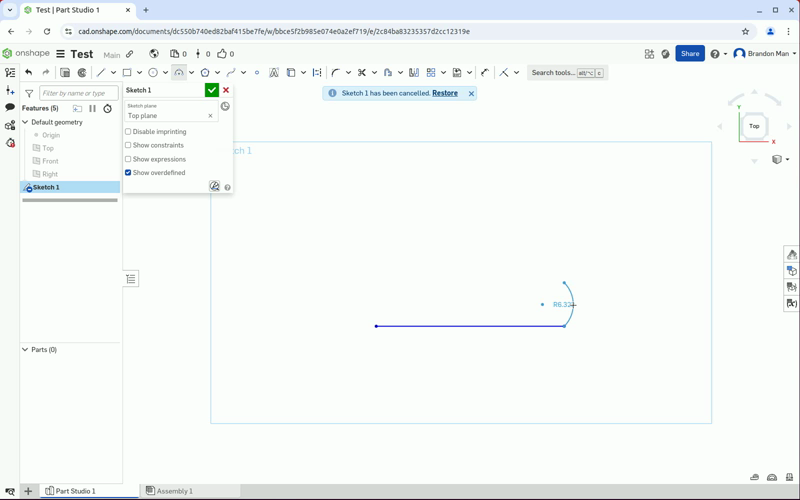
key(esc)
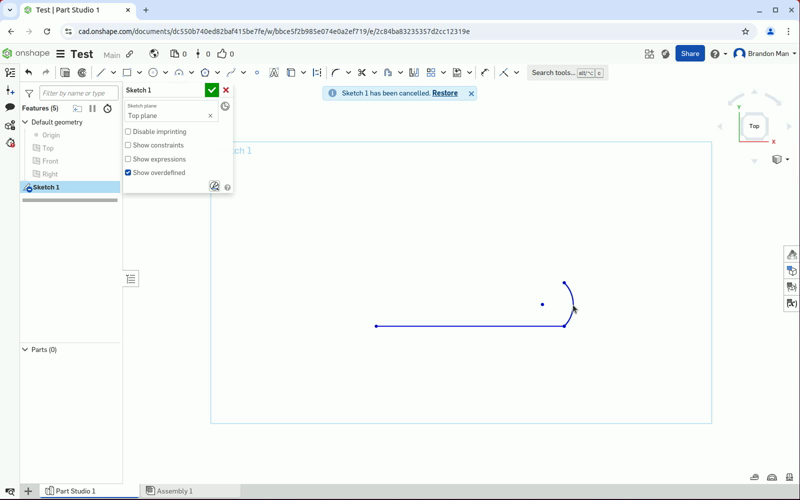
key(l)
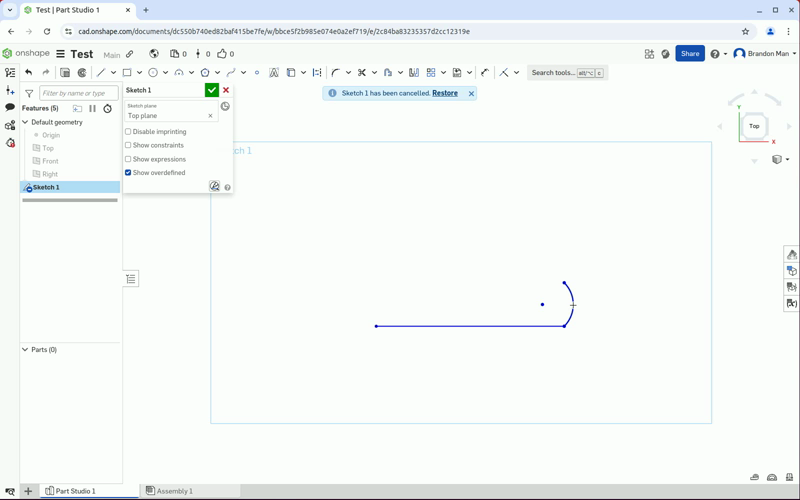
mouse_move(564, 282)
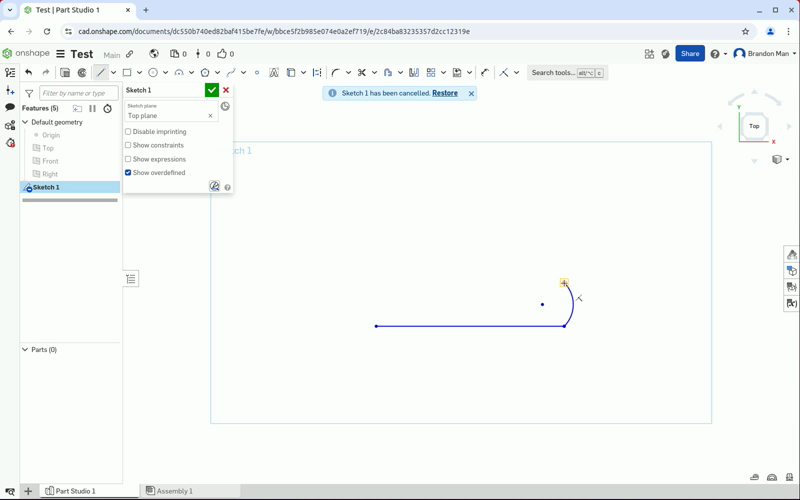
click(564, 282)
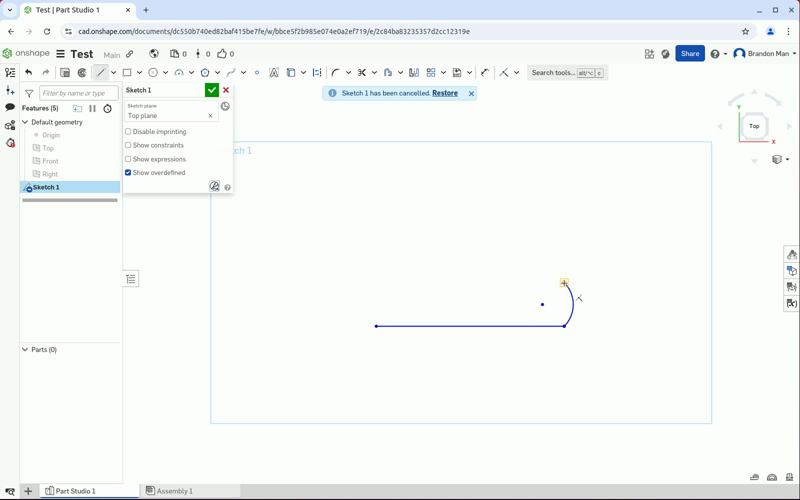
key_down(shift)
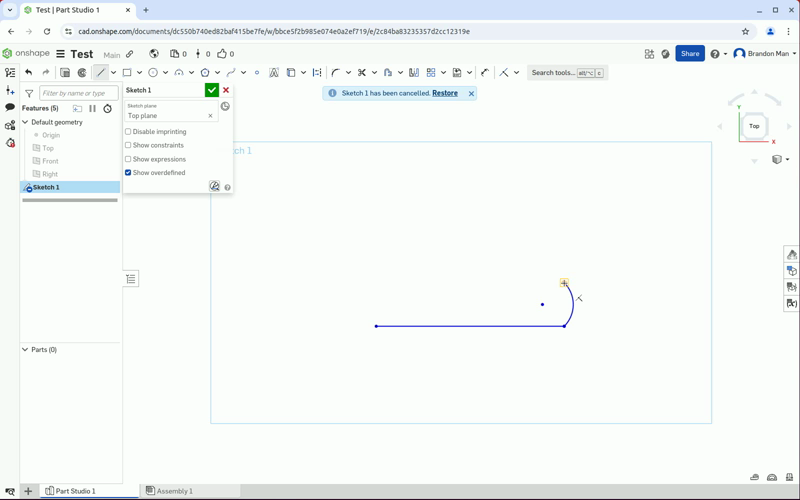
mouse_move(376, 282)
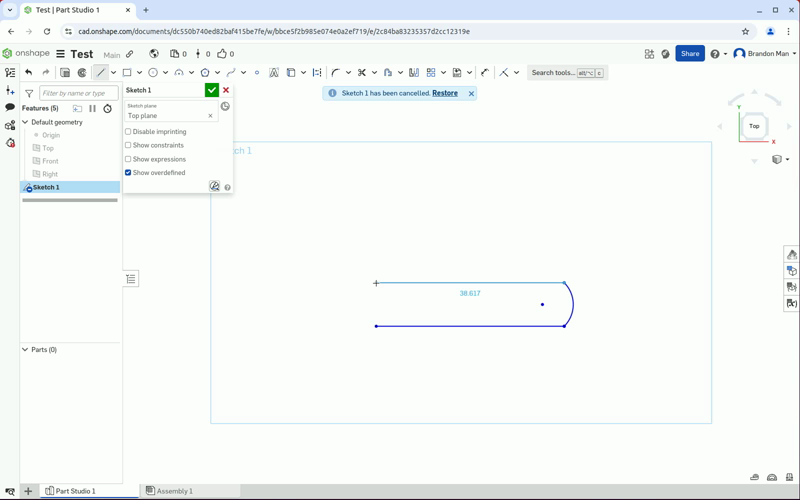
click(376, 282)
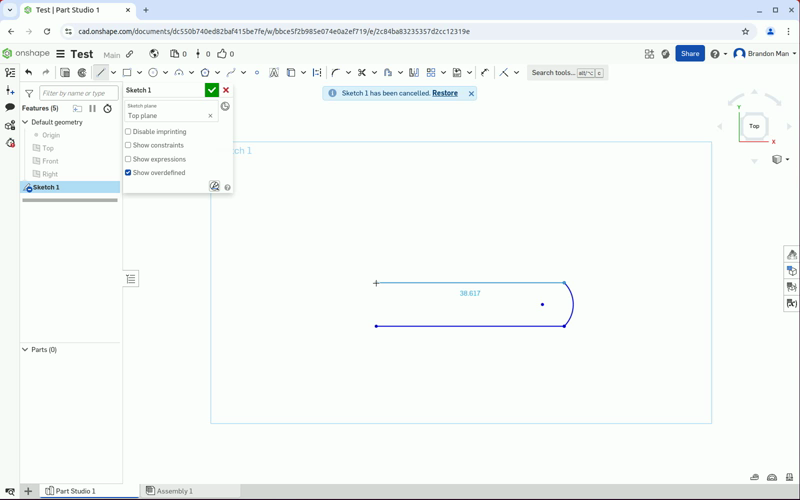
key_up(shift)
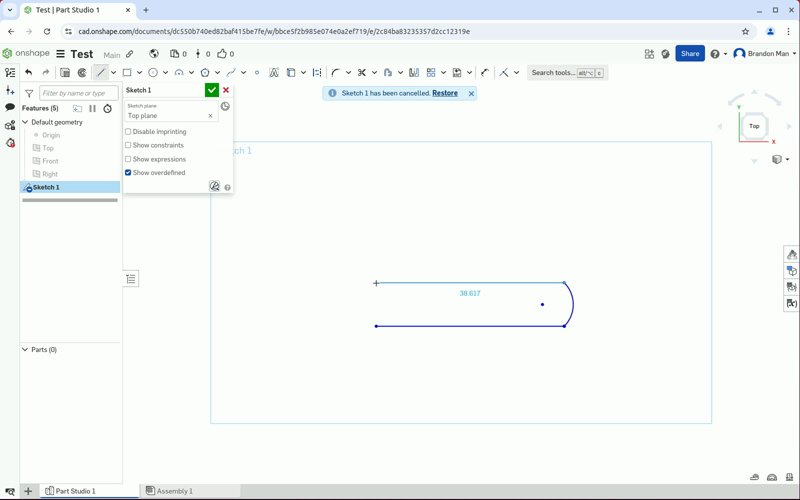
key(esc)
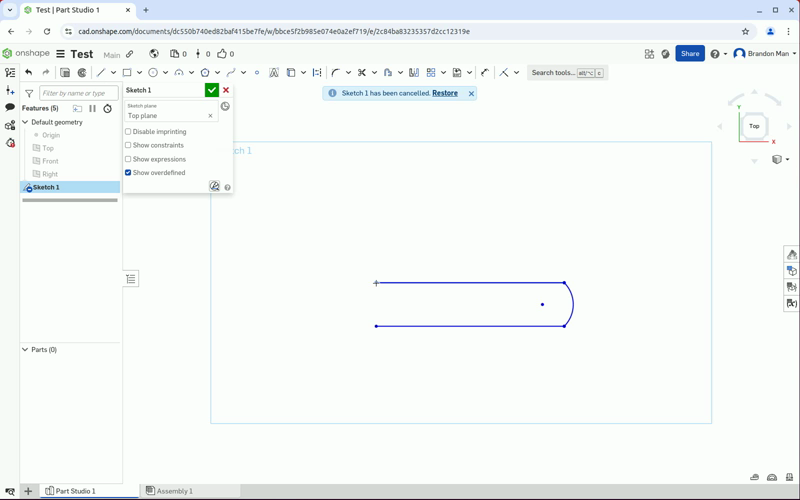
key(a)
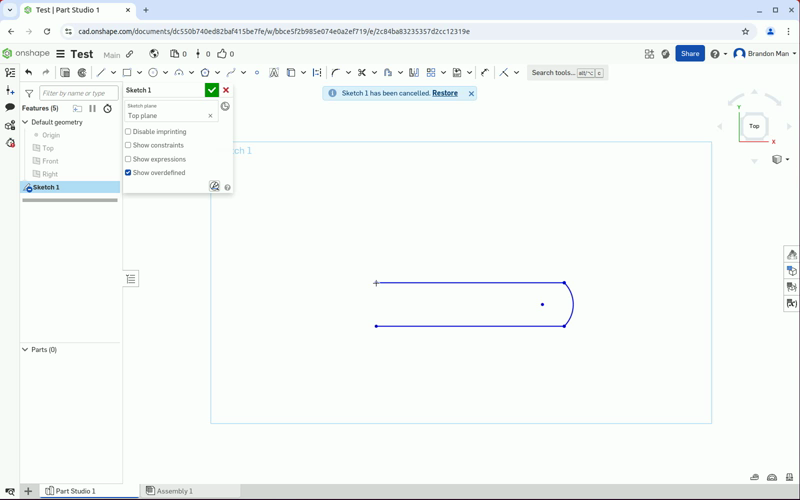
mouse_move(376, 282)
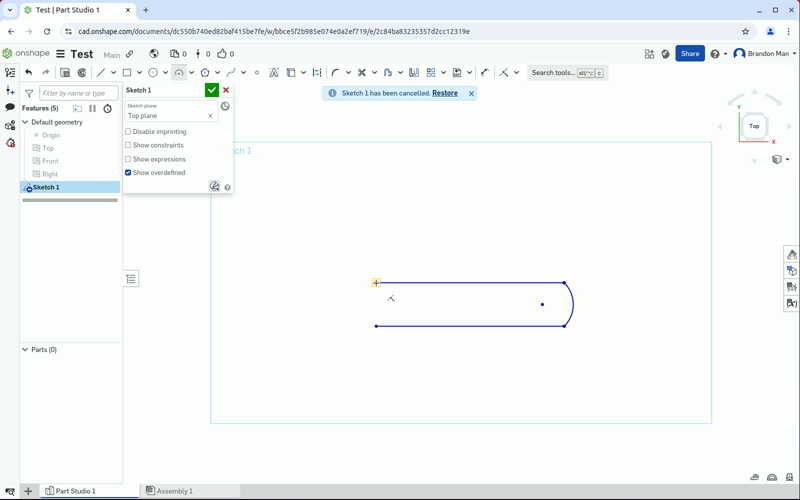
click(376, 282)
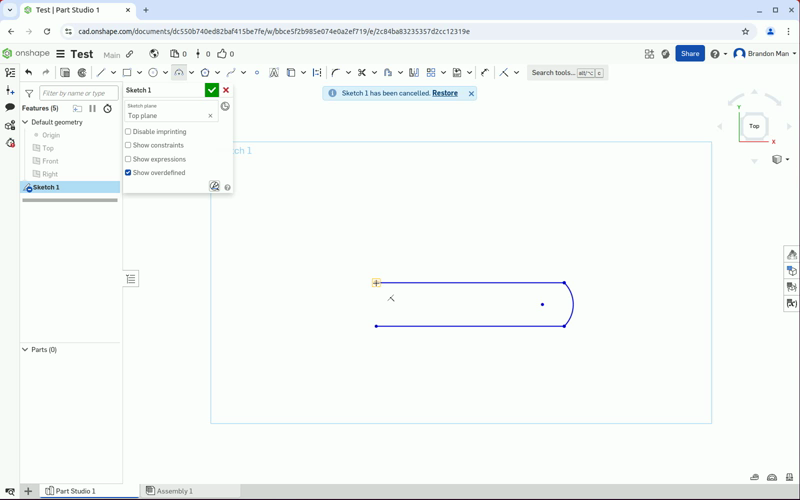
mouse_move(376, 326)
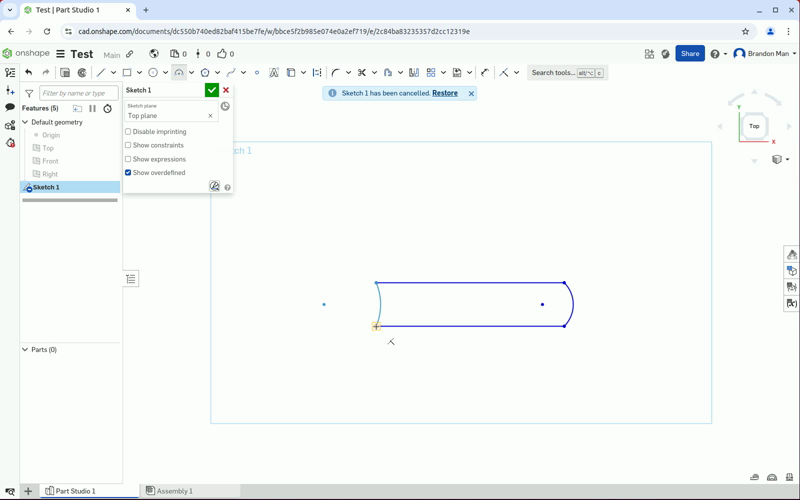
click(376, 326)
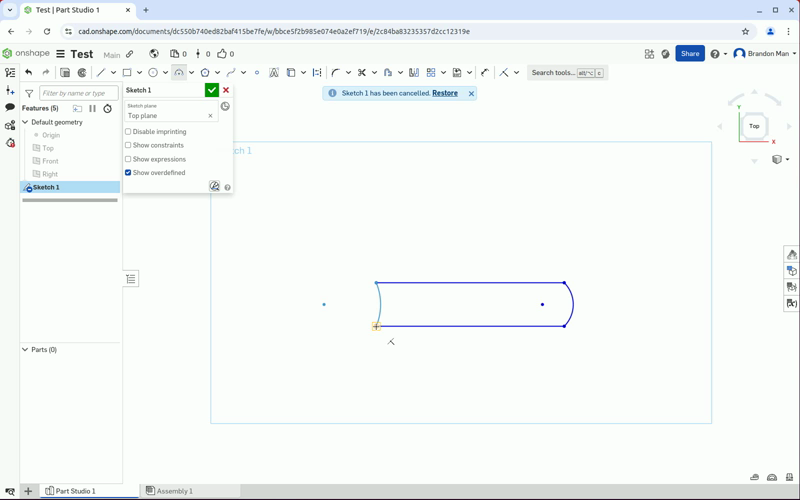
key_down(shift)
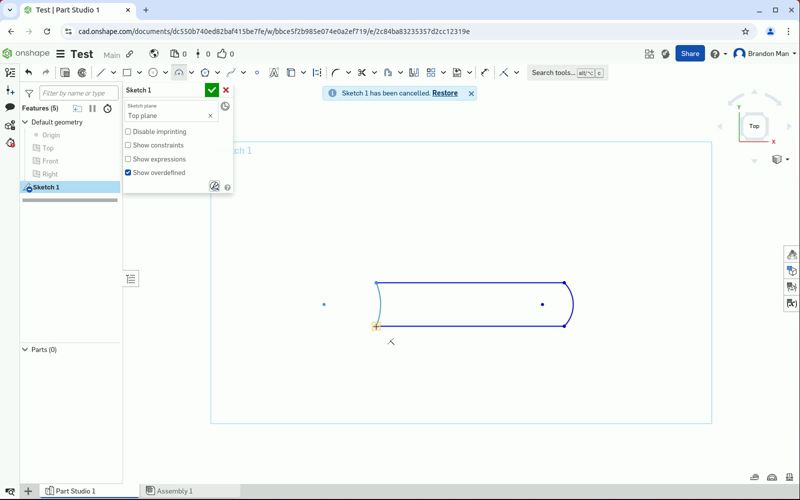
mouse_move(364, 304)
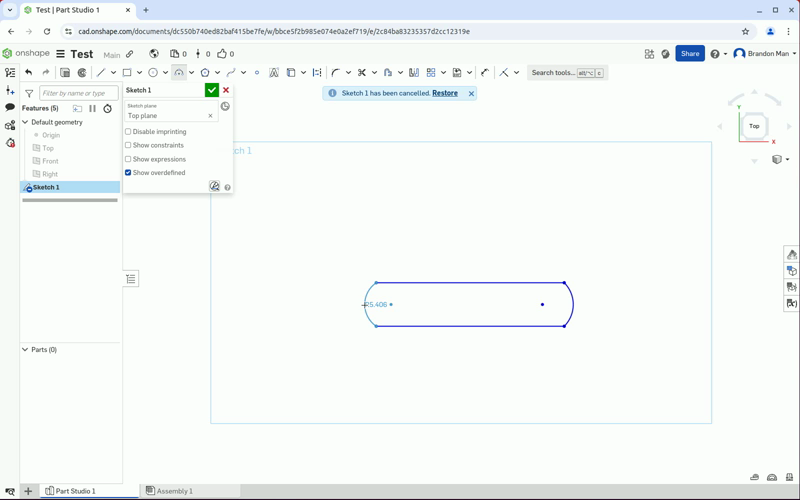
click(364, 304)
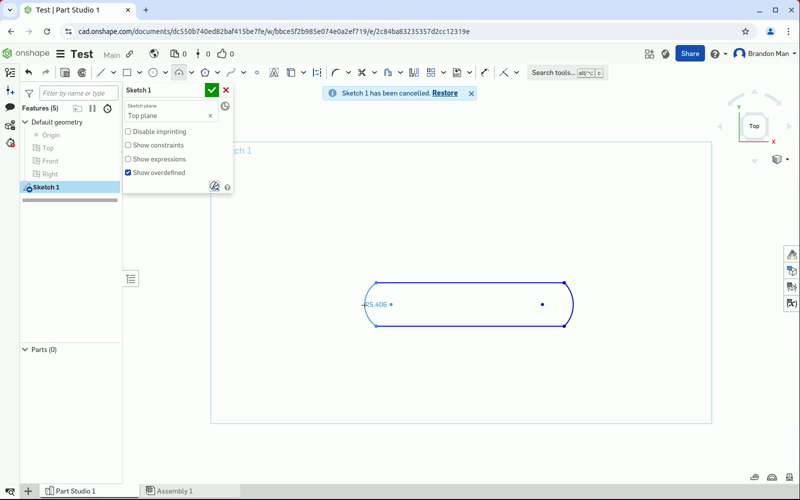
key_up(shift)
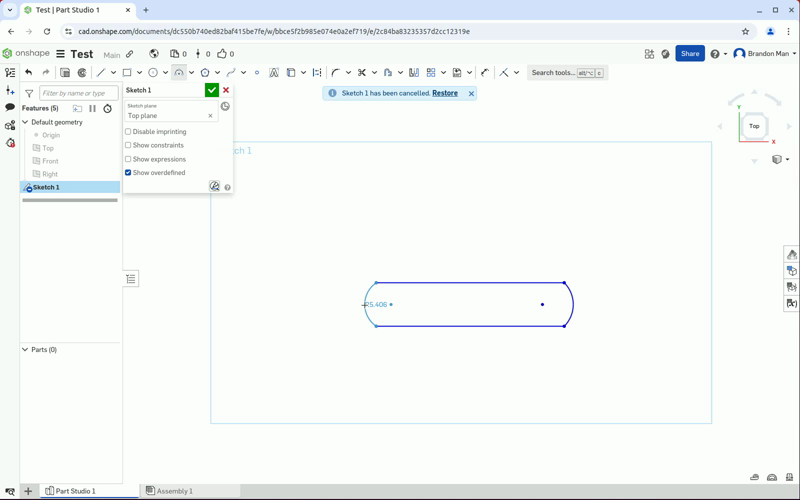
key(esc)
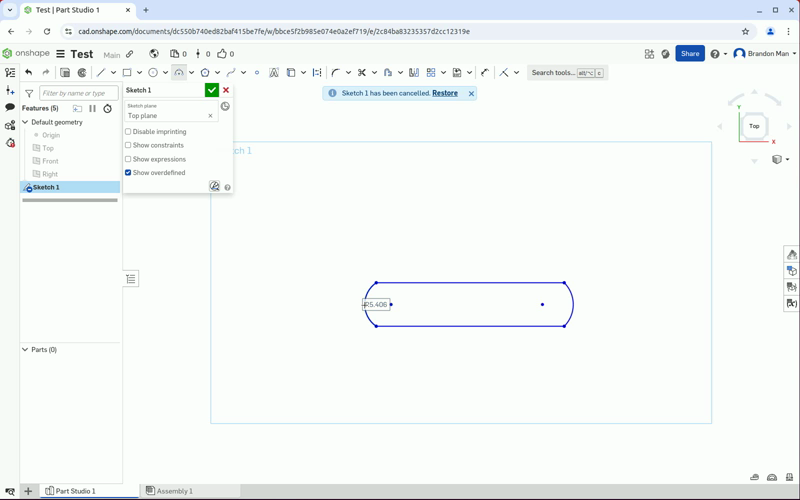
key(c)
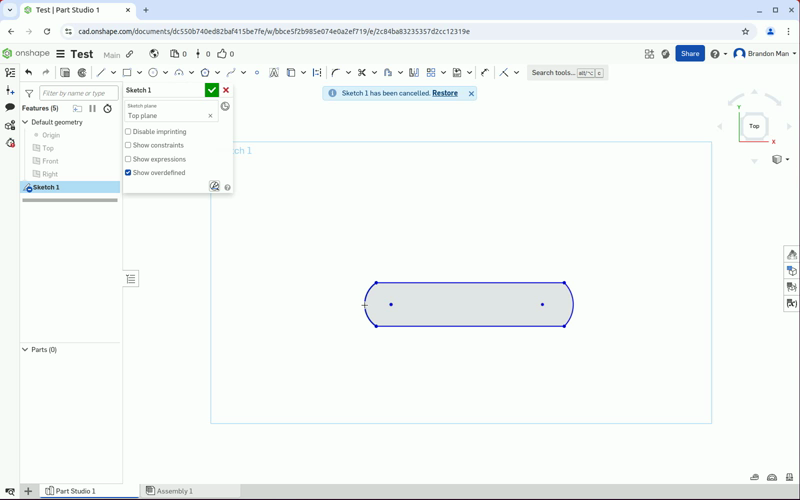
key_down(shift)
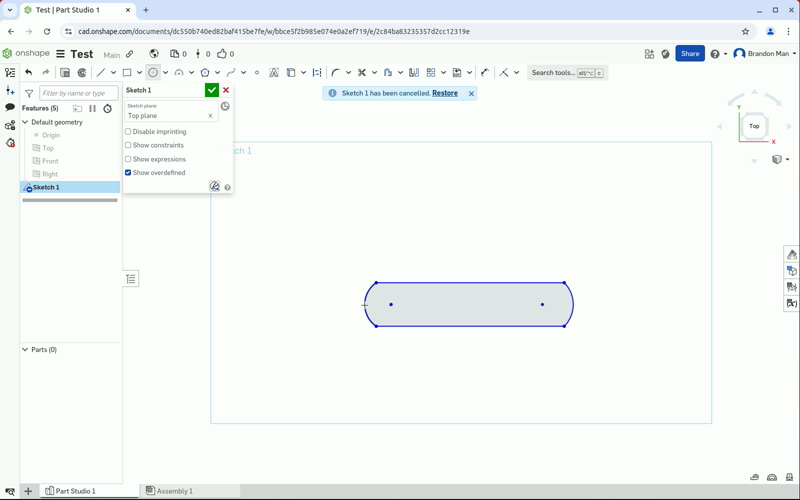
mouse_move(390, 303)
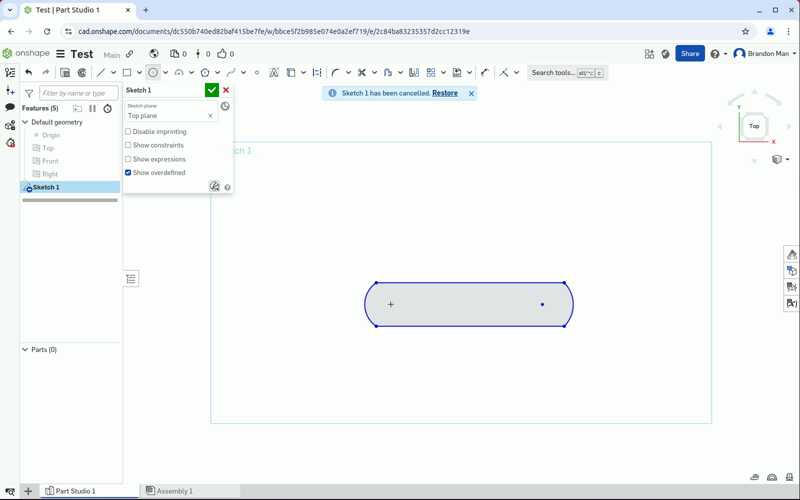
scroll(6)
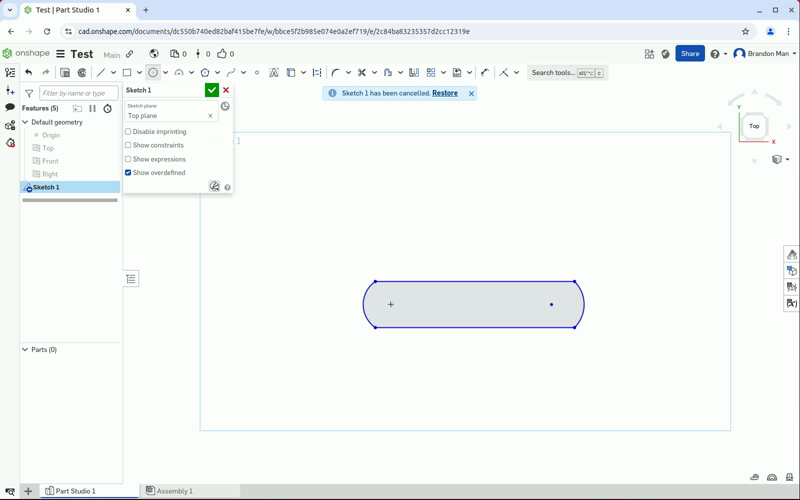
scroll(6)
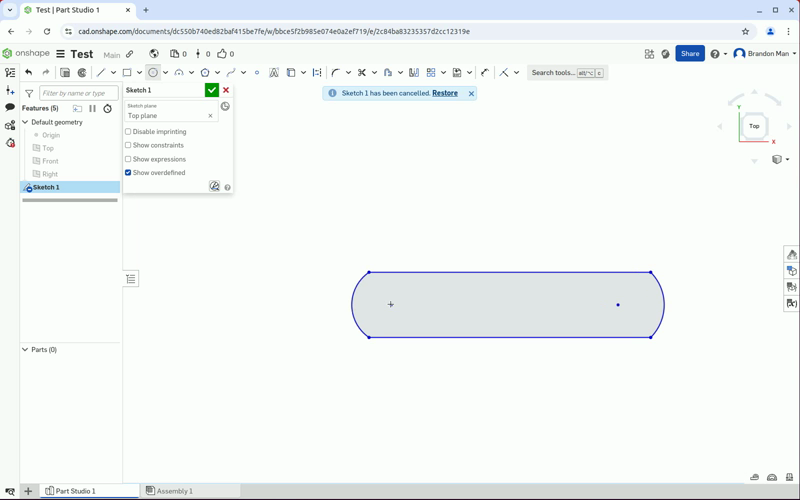
scroll(6)
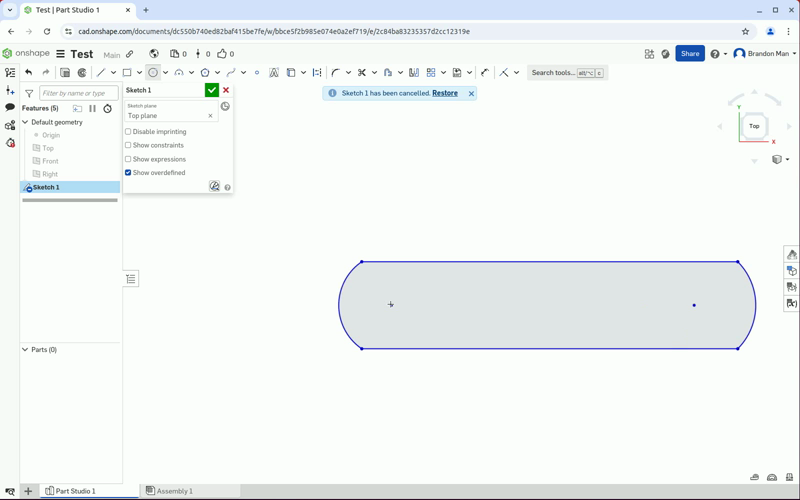
scroll(6)
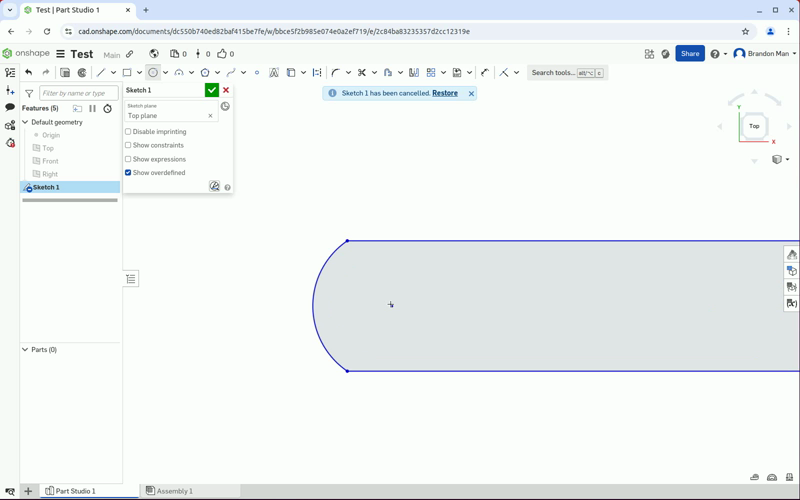
scroll(6)
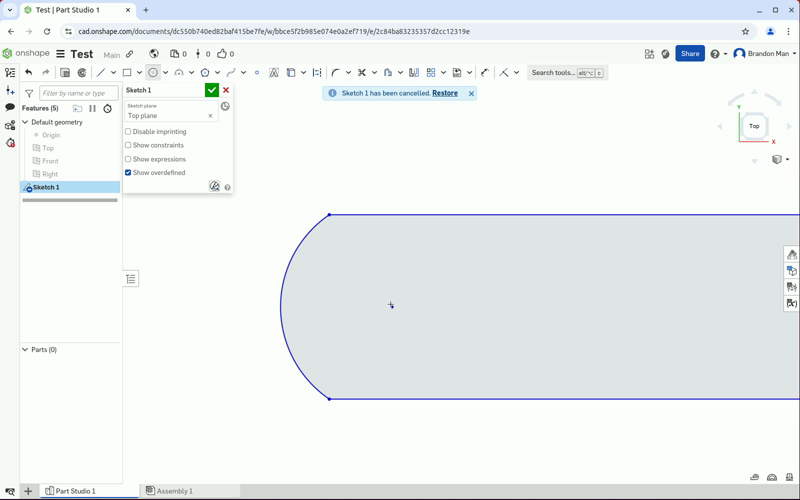
scroll(6)
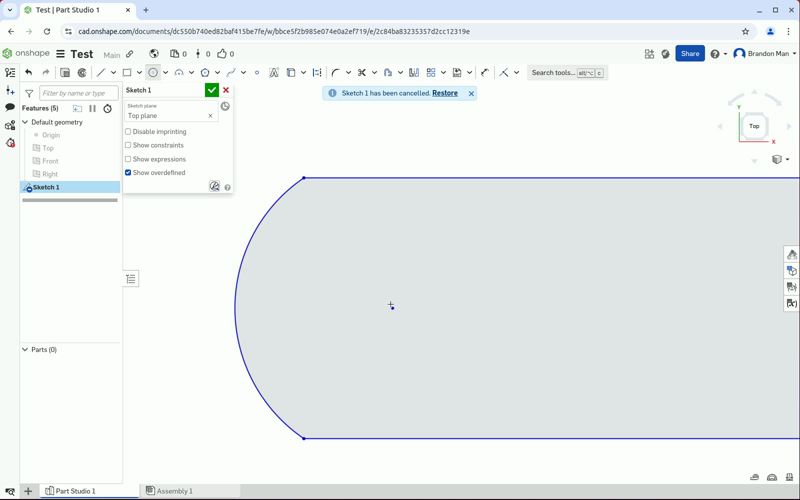
scroll(6)
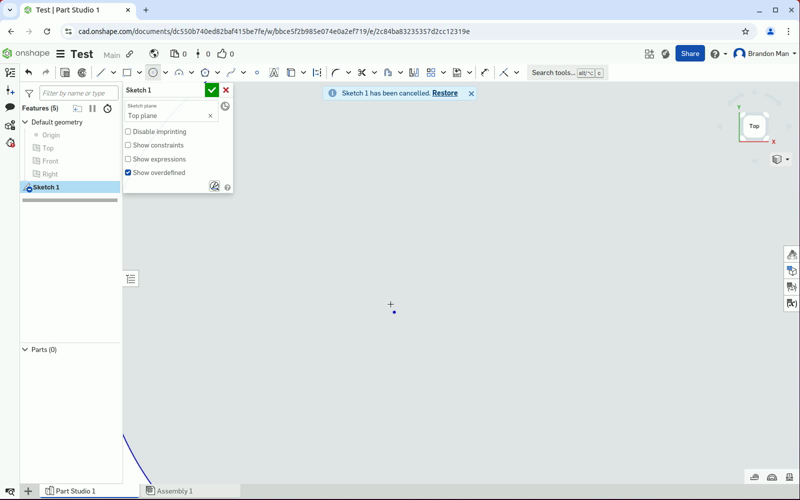
click(390, 303)
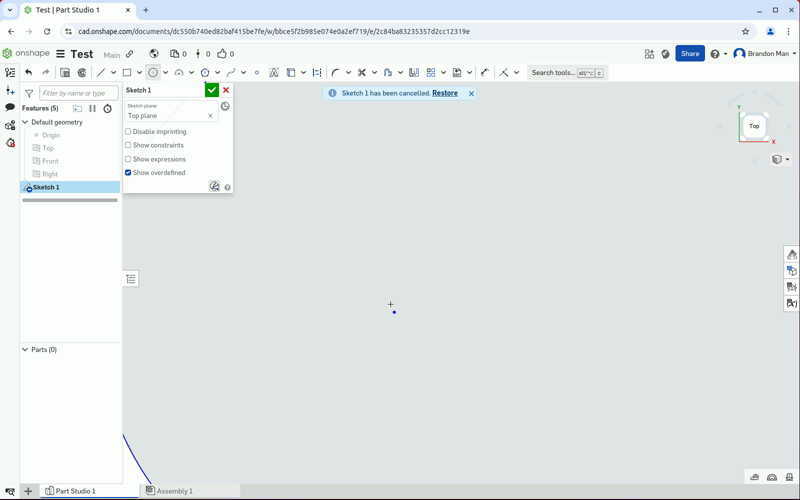
scroll(-6)
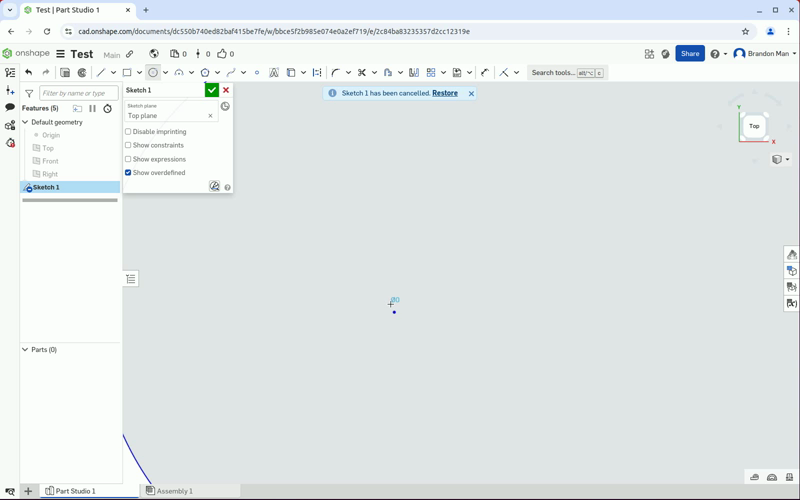
scroll(-6)
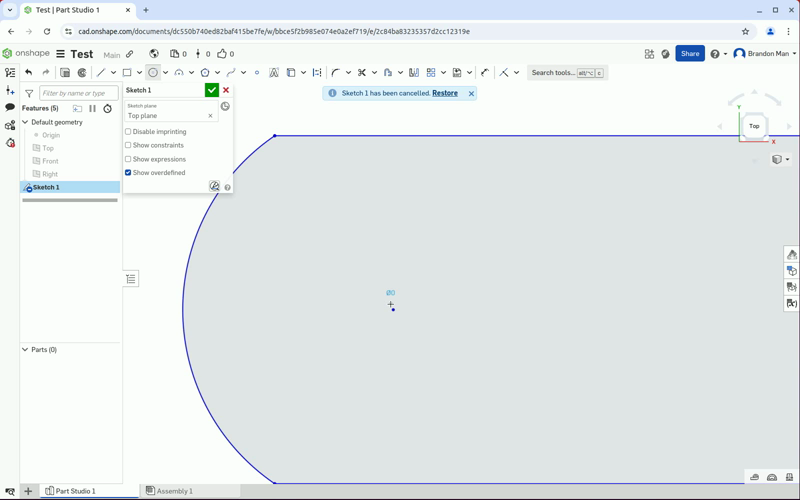
scroll(-6)
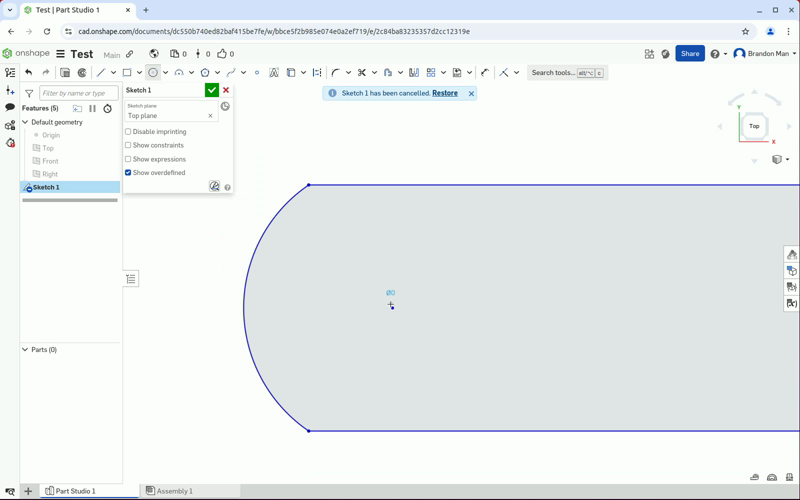
scroll(-6)
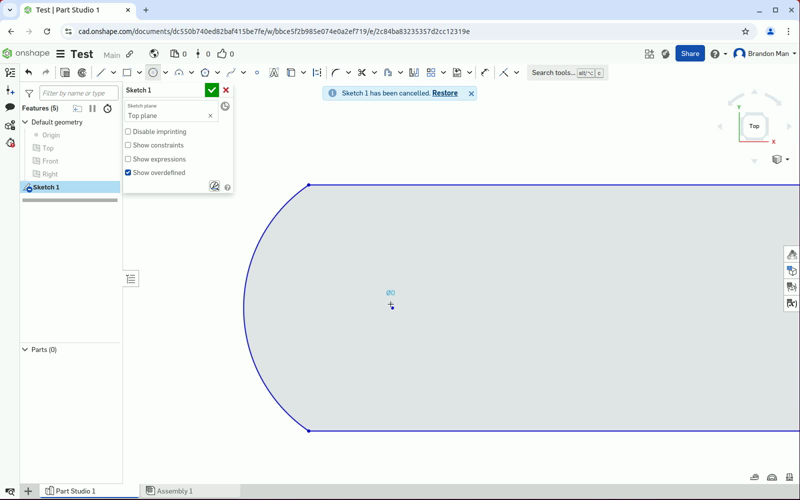
scroll(-6)
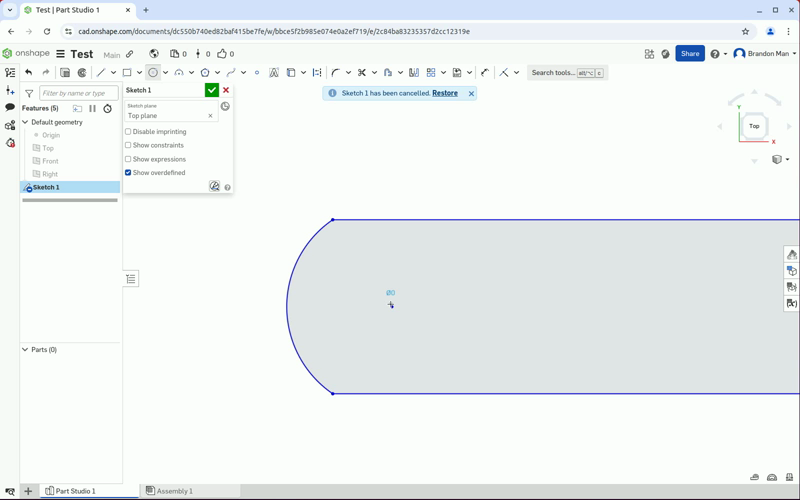
scroll(-6)
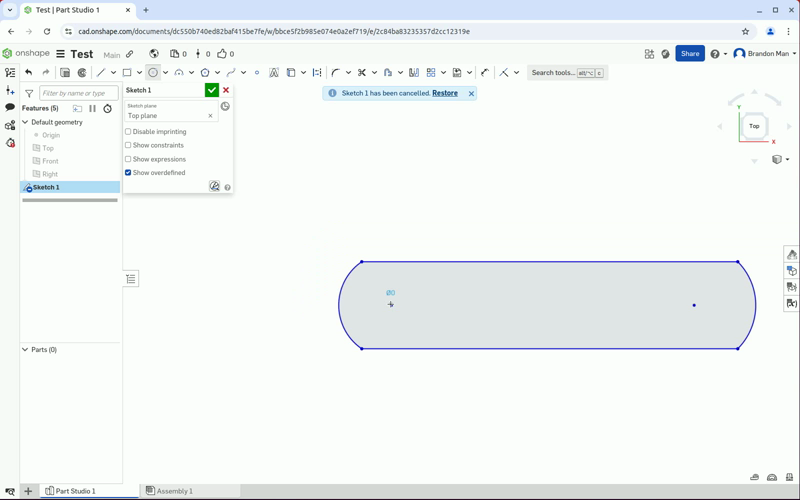
scroll(-6)
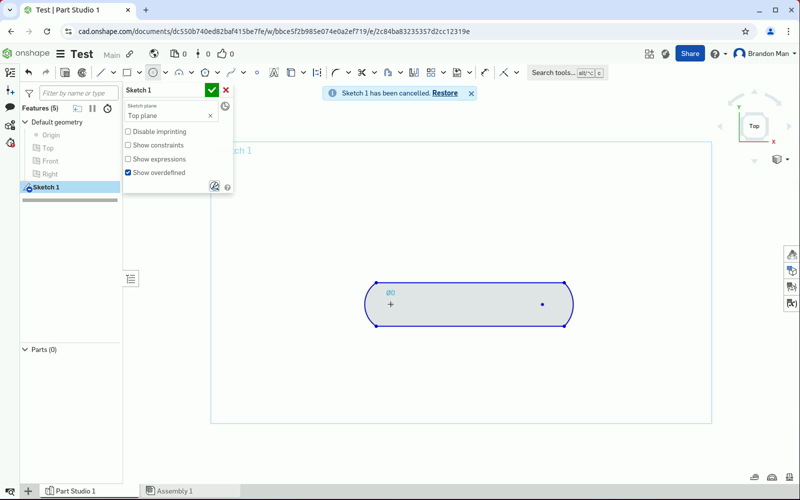
key_up(shift)
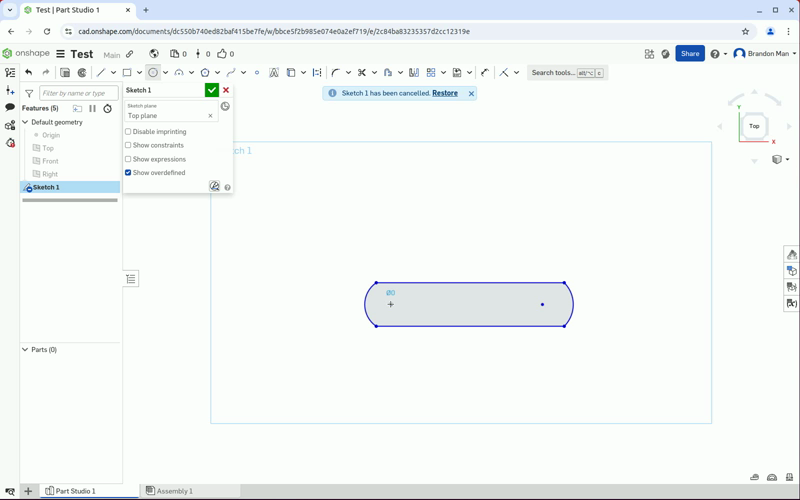
mouse_move(405, 303)
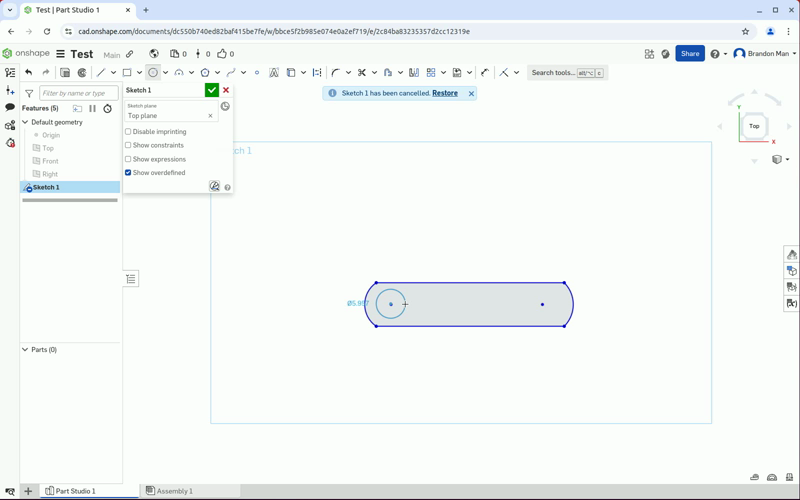
click(405, 303)
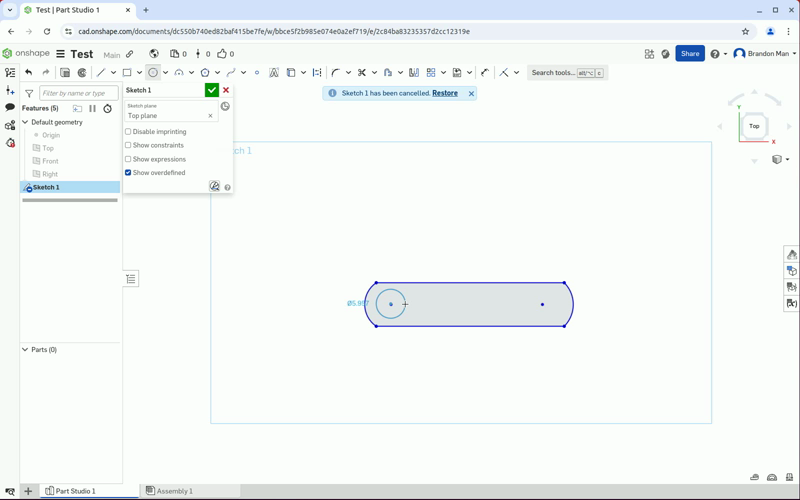
key(esc)
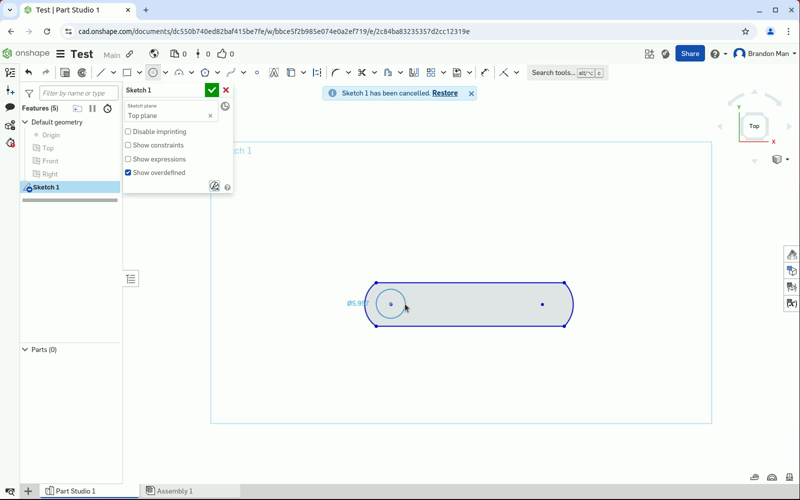
key(c)
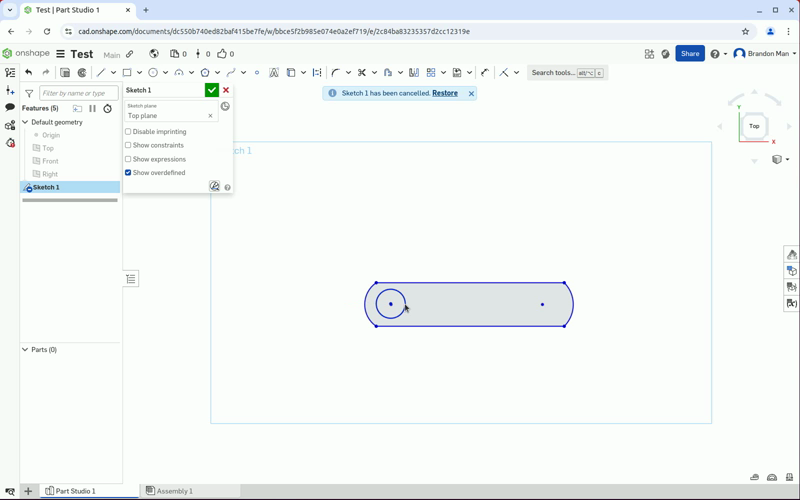
key_down(shift)
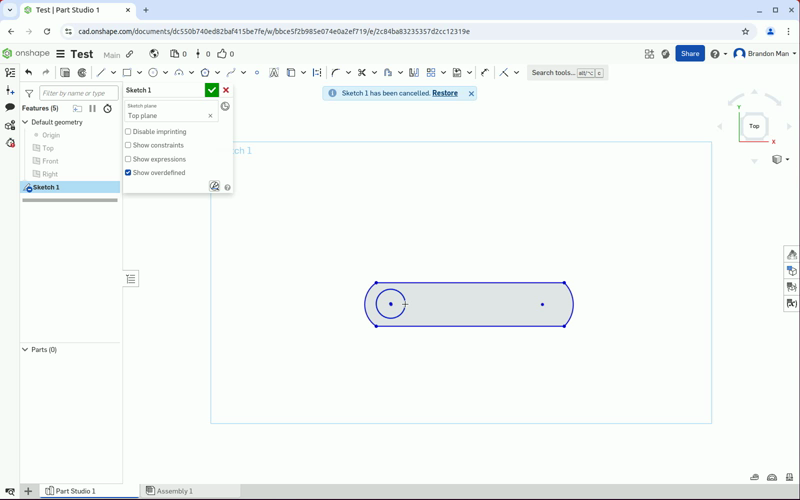
mouse_move(541, 303)
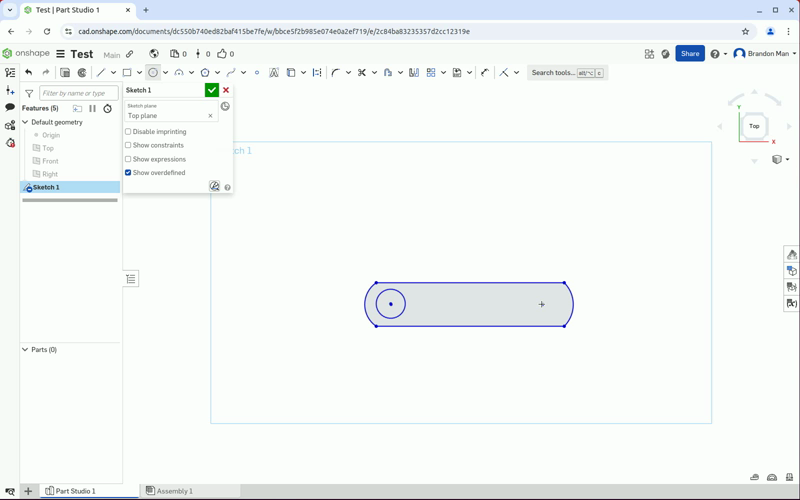
scroll(6)
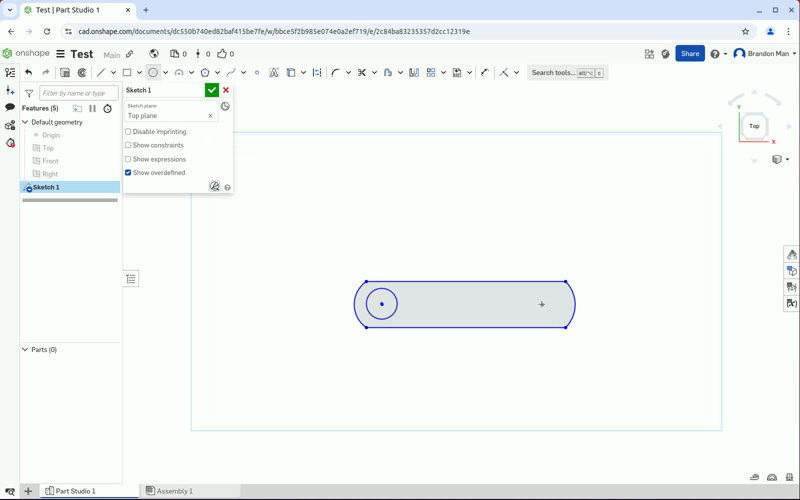
scroll(6)
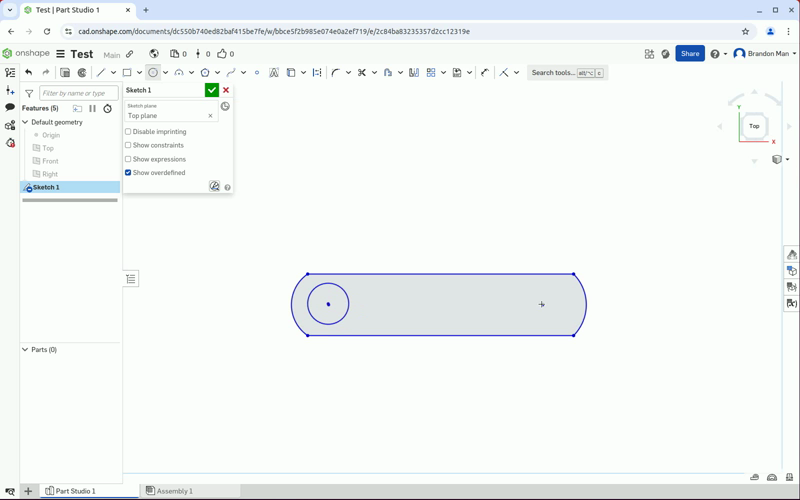
scroll(6)
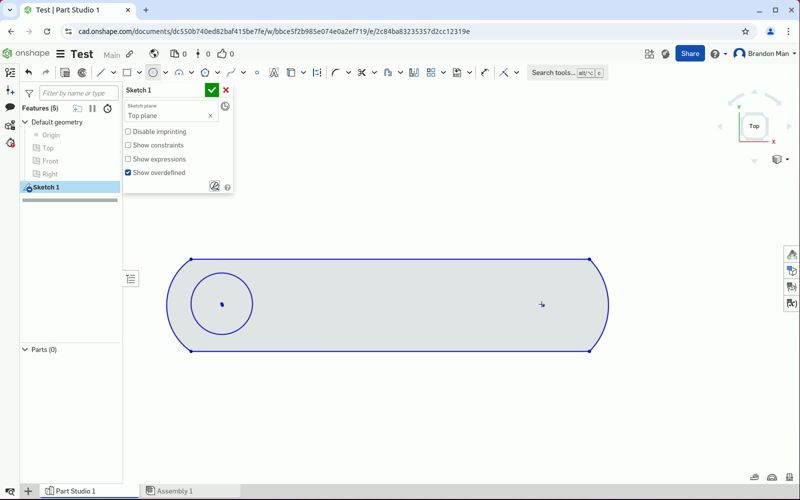
scroll(6)
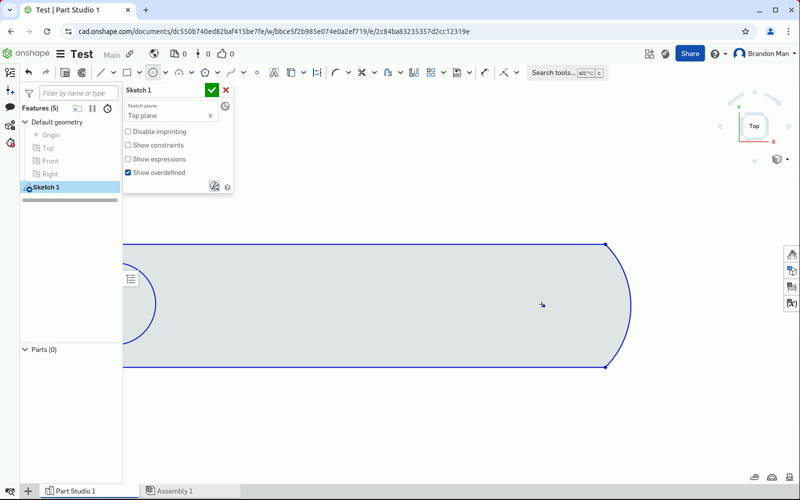
scroll(6)
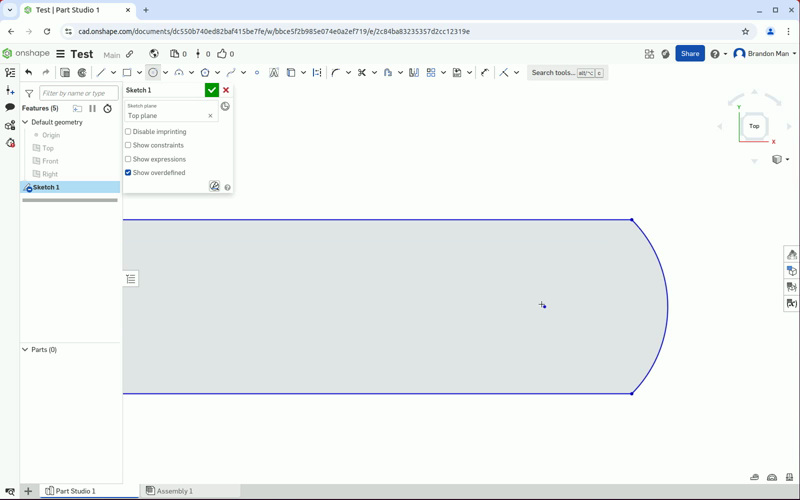
scroll(6)
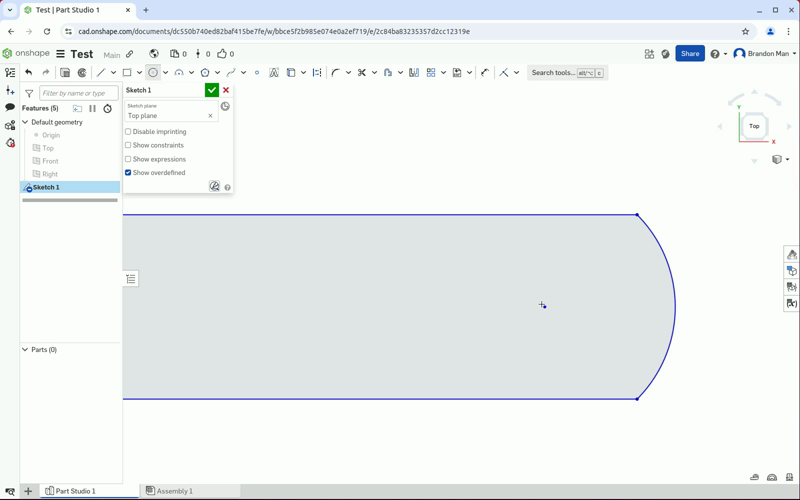
scroll(6)
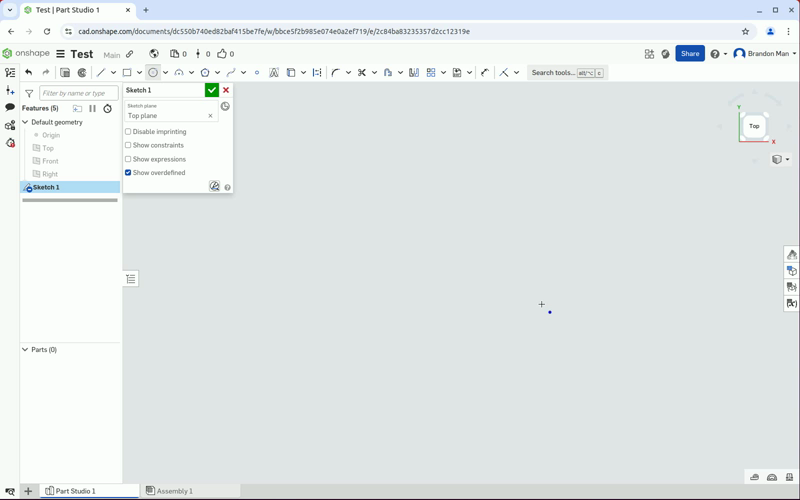
click(541, 303)
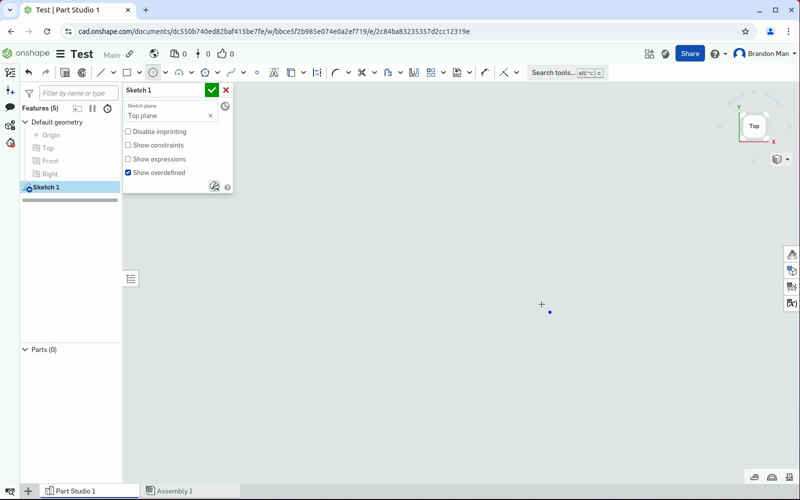
scroll(-6)
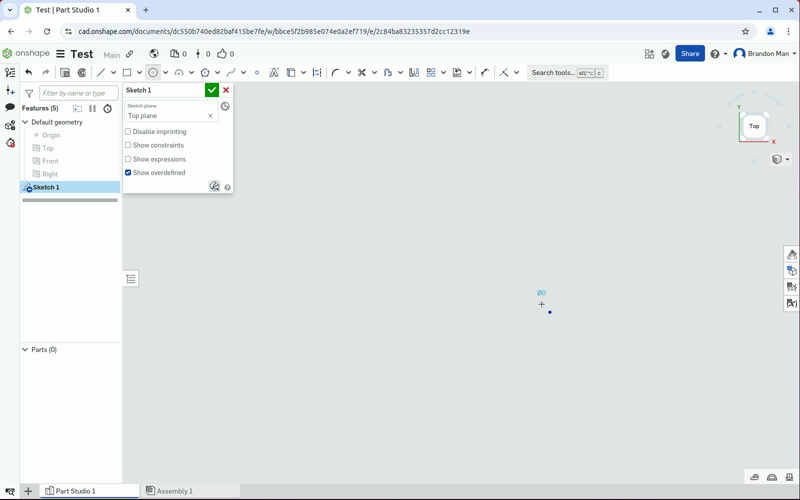
scroll(-6)
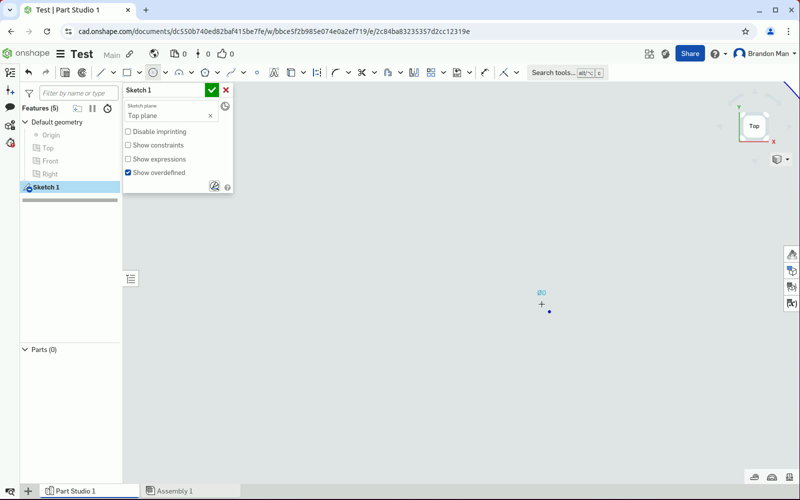
scroll(-6)
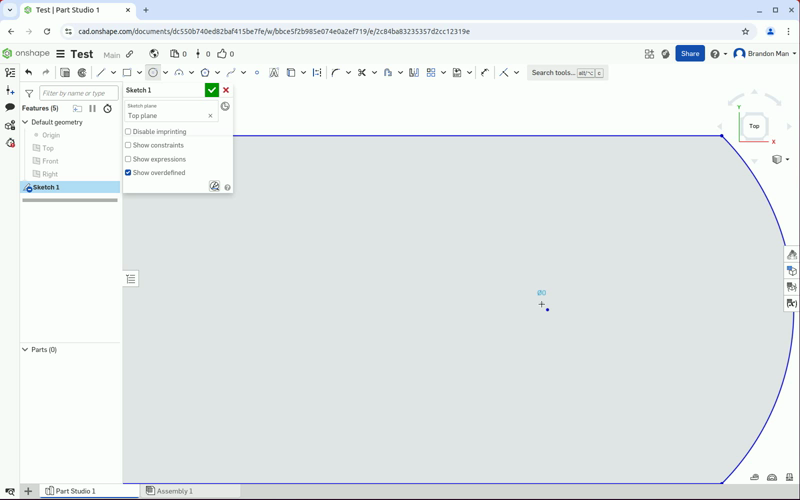
scroll(-6)
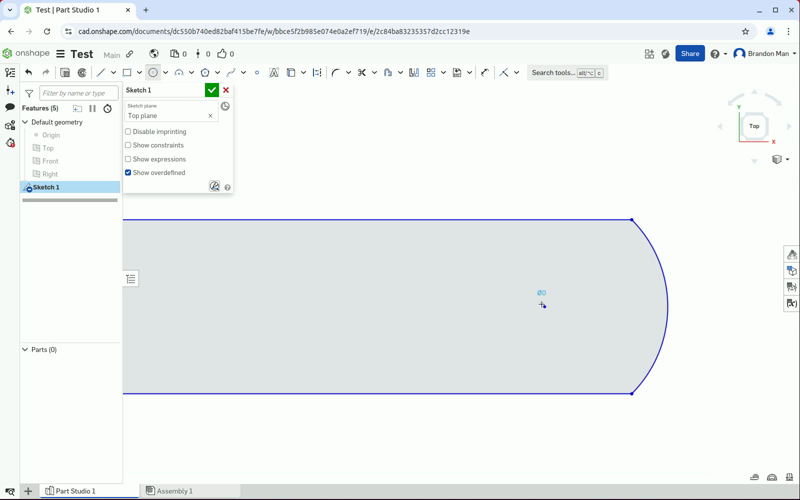
scroll(-6)
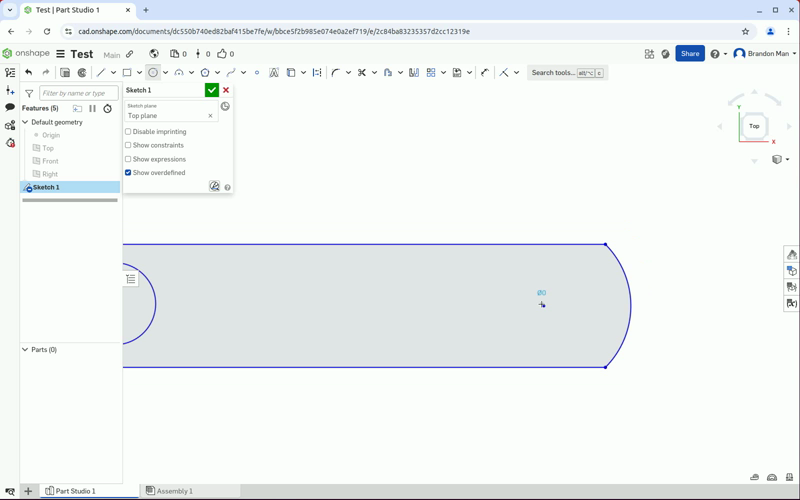
scroll(-6)
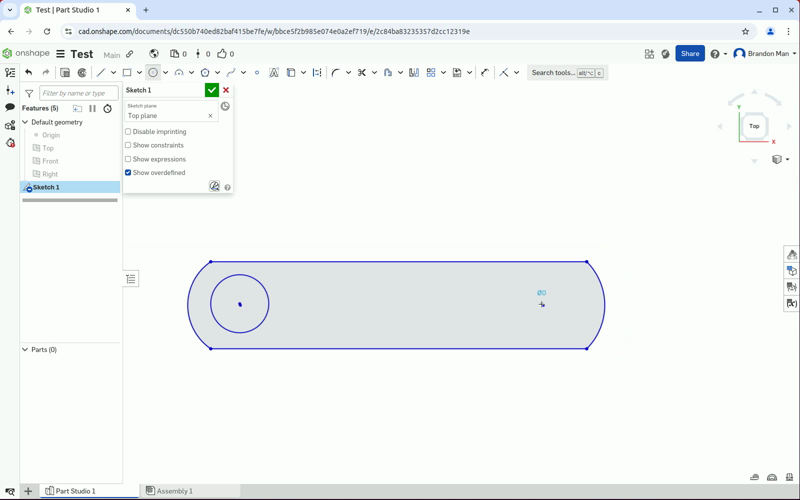
scroll(-6)
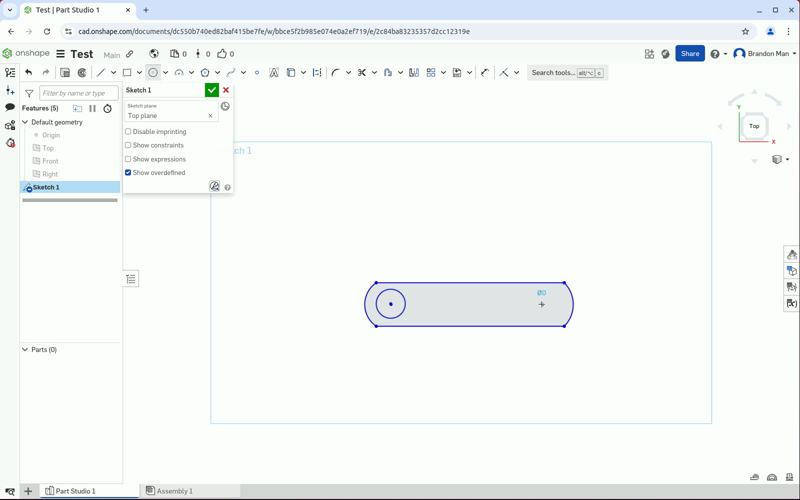
key_up(shift)
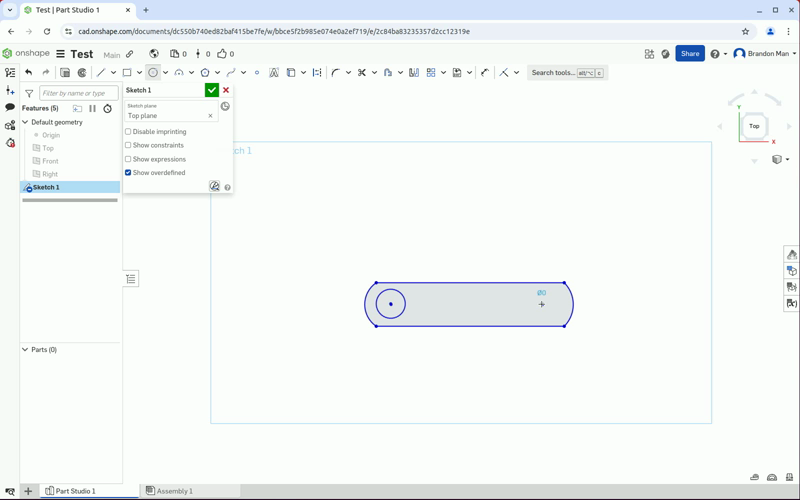
mouse_move(555, 303)
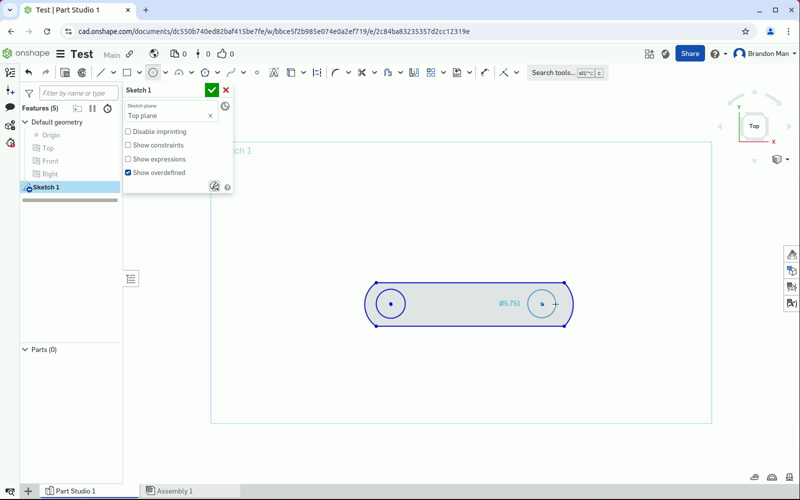
click(555, 303)
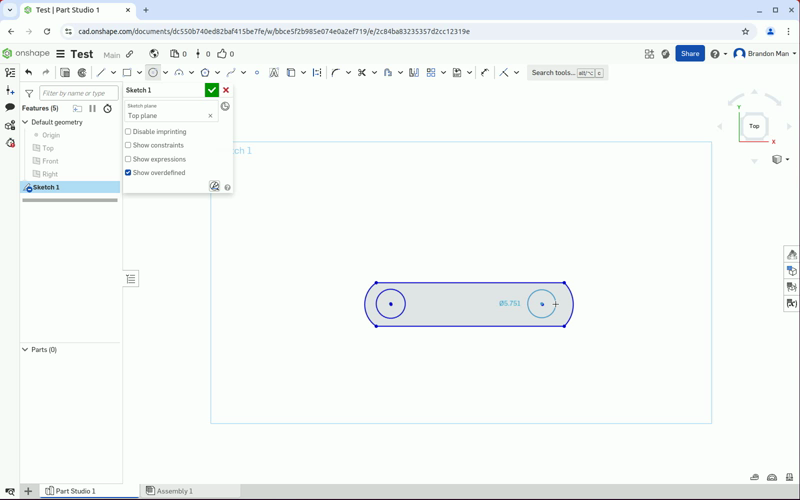
key(esc)
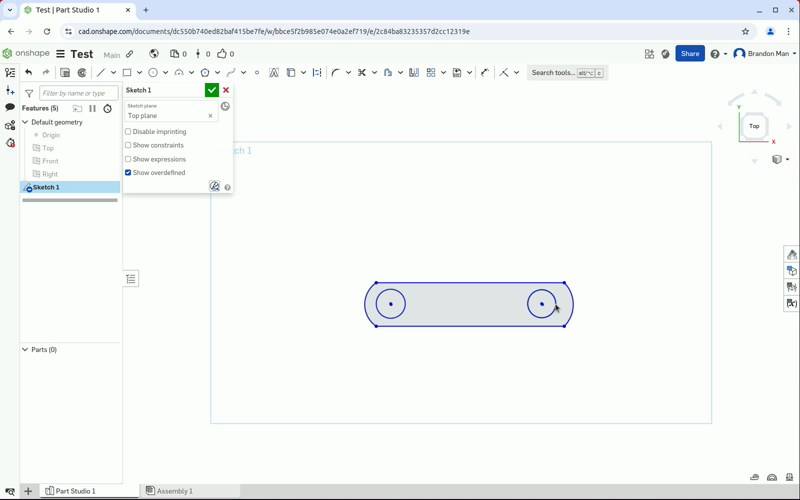
mouse_move(439, 300)
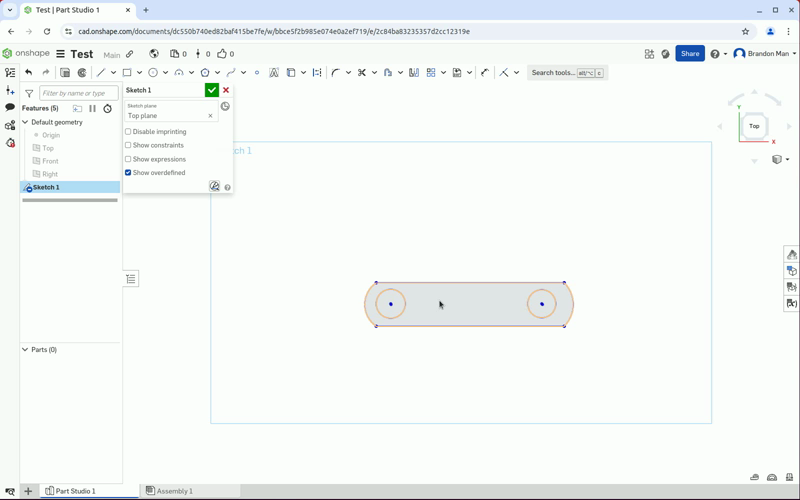
click(439, 300)
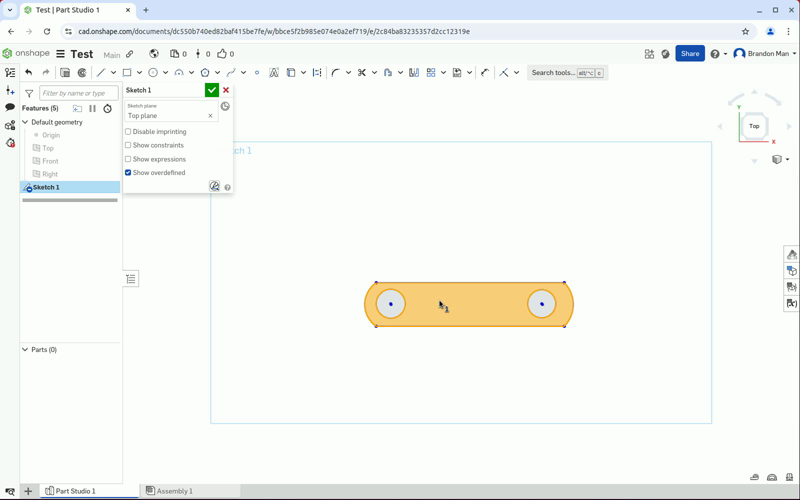
mouse_move(73, 352)
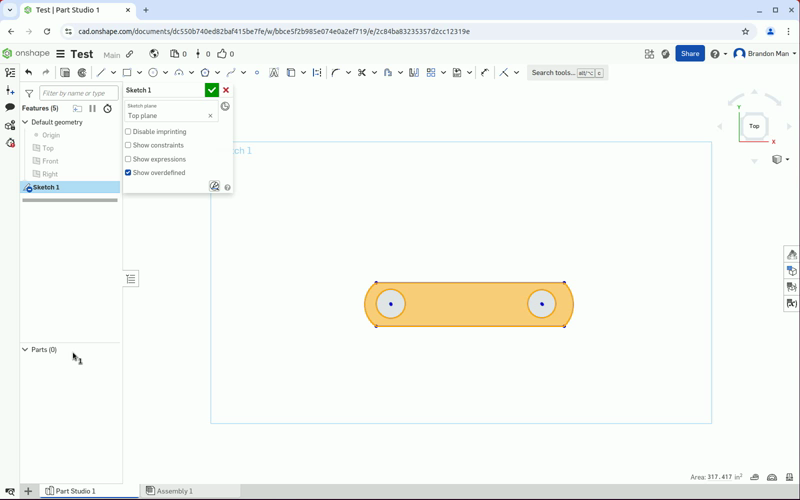
key(shift+y)
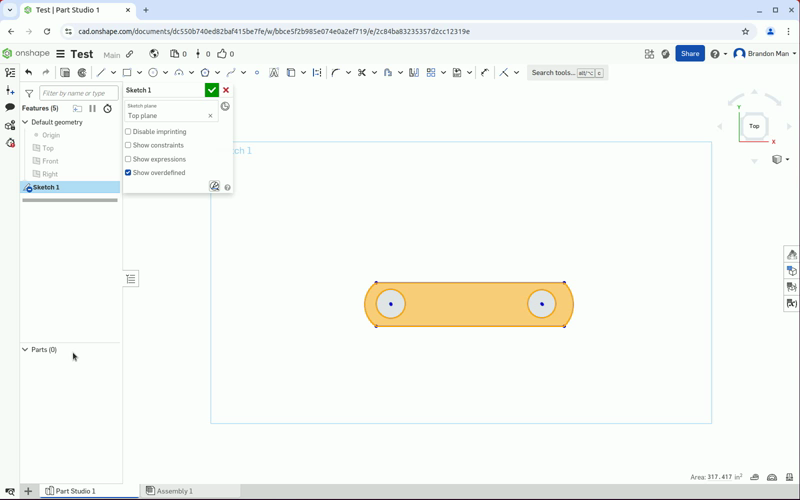
key(shift+e)
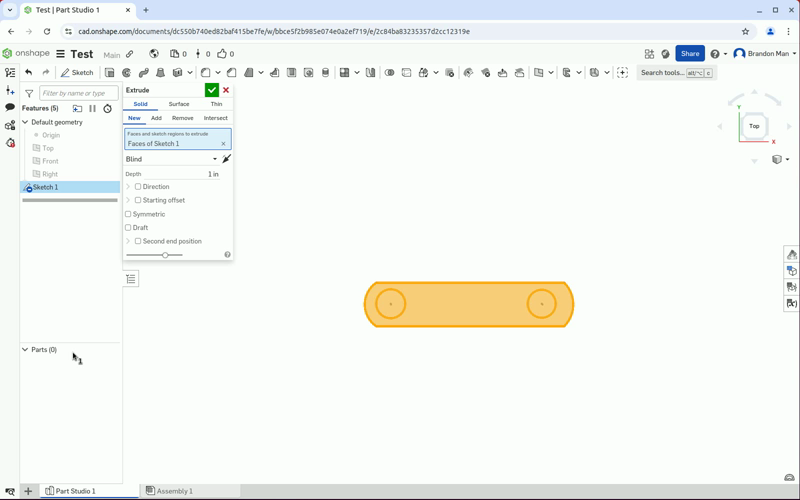
mouse_move(143, 106)
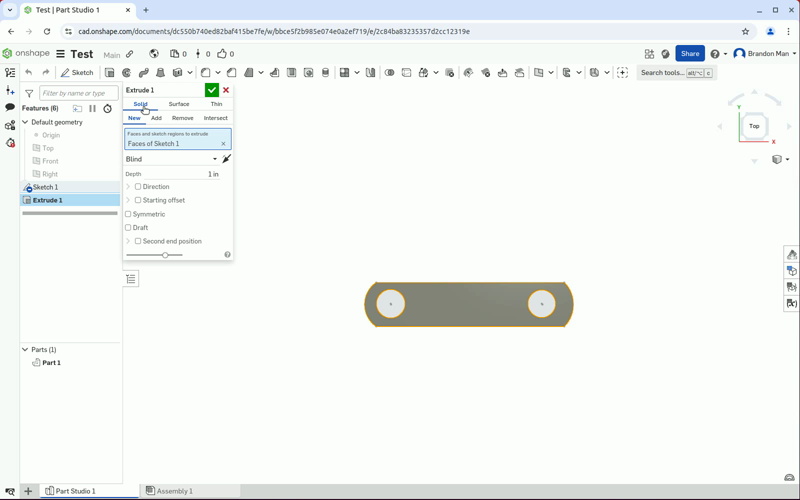
click(143, 106)
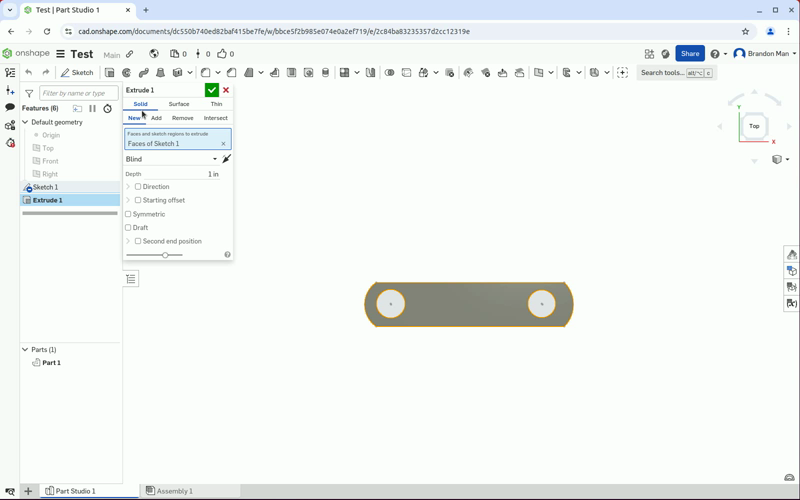
mouse_move(137, 120)
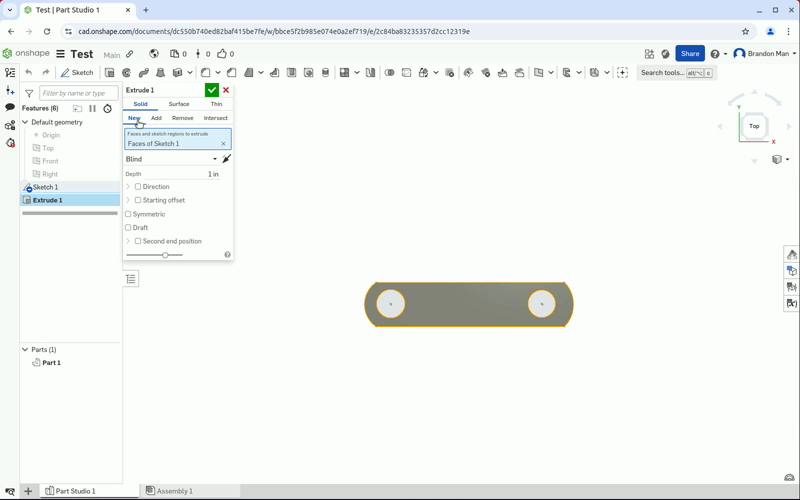
click(137, 120)
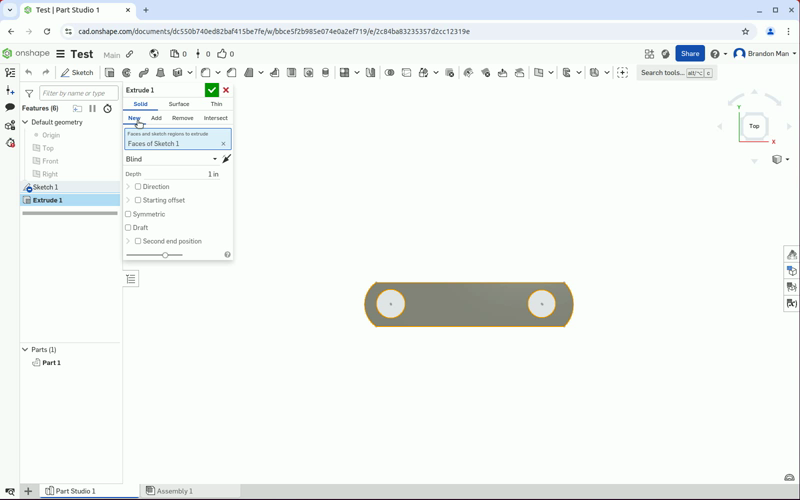
key(tab, 4)
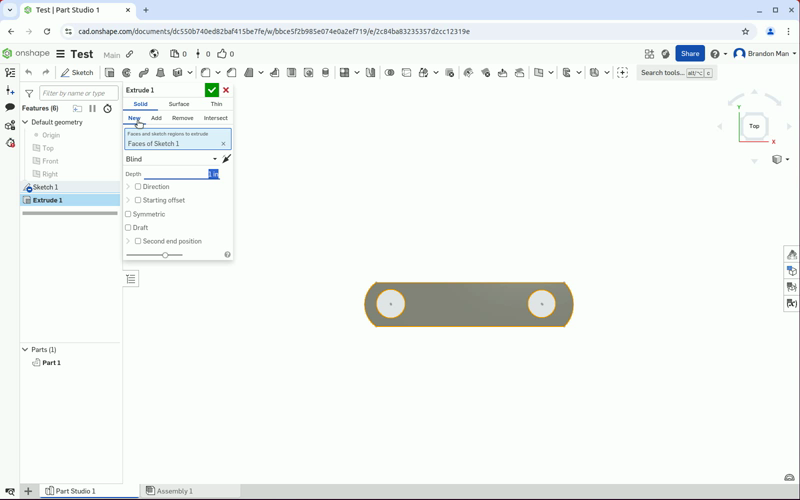
text(9.147)
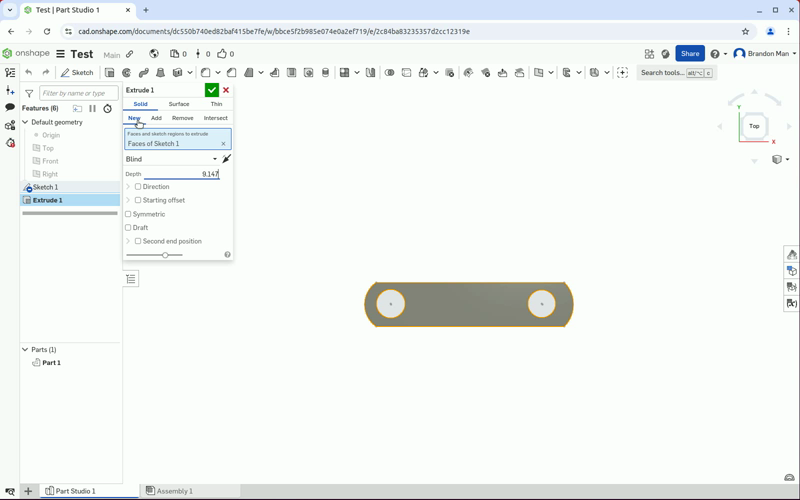
key(enter)
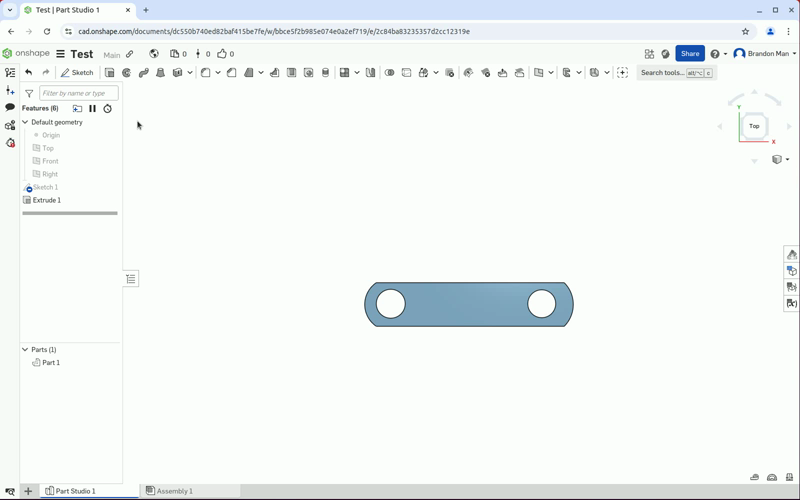
key(shift+h)
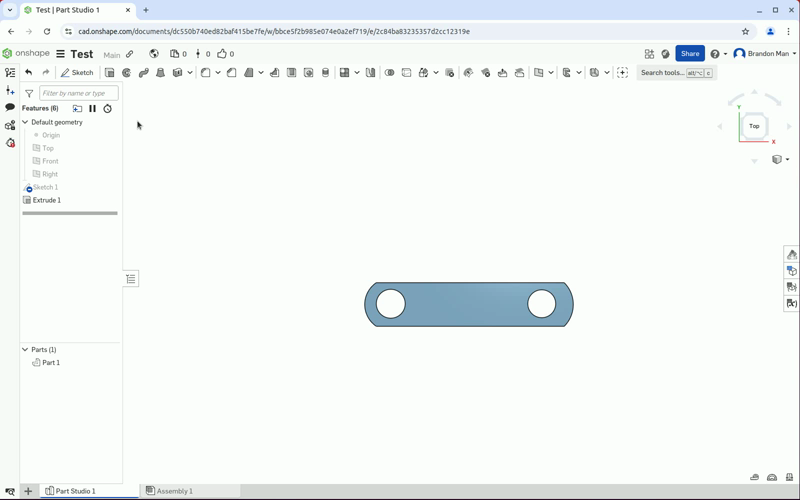
key(shift+h)
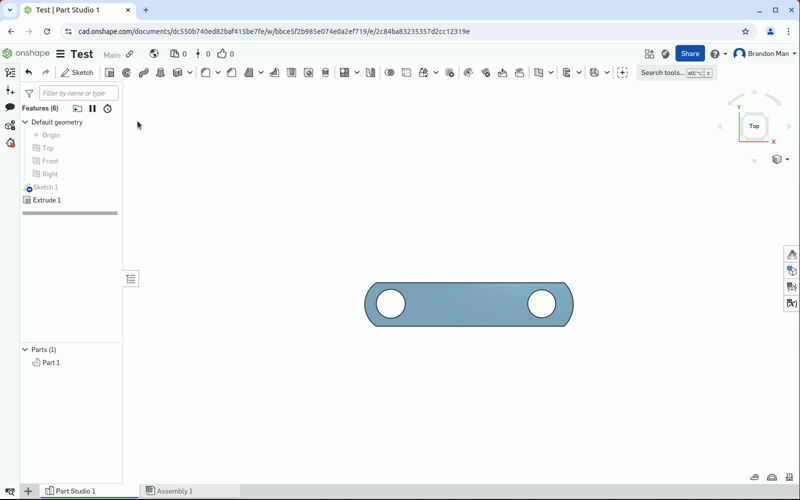
mouse_move(73, 189)
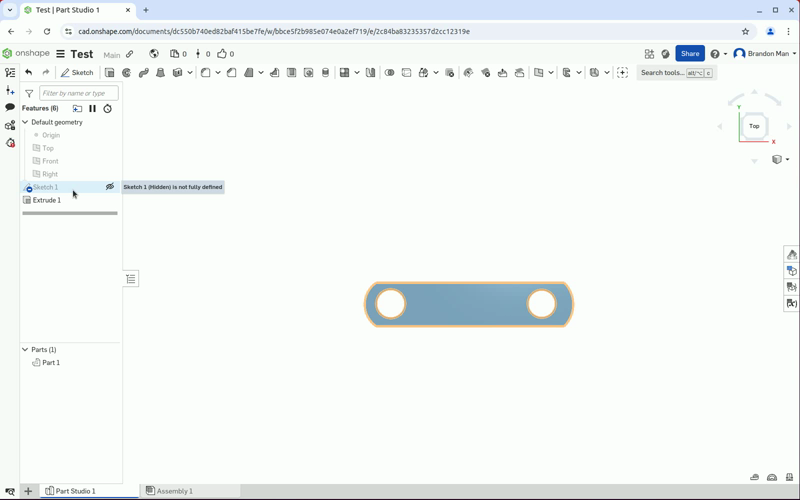
click(73, 189)
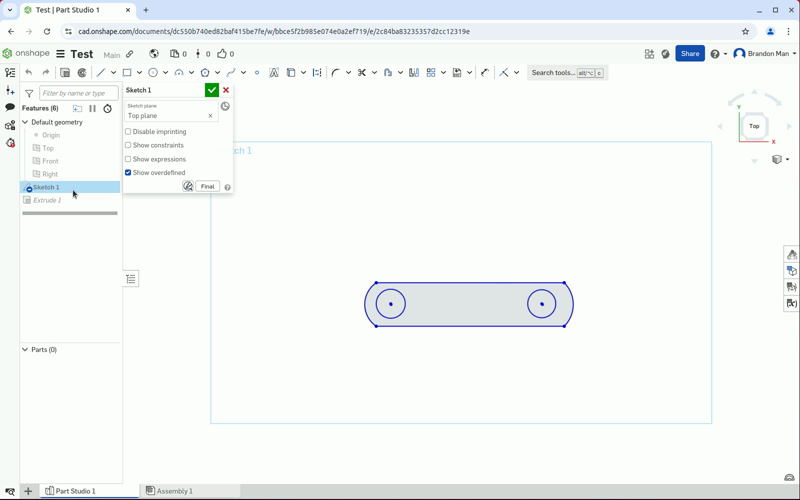
mouse_move(229, 92)
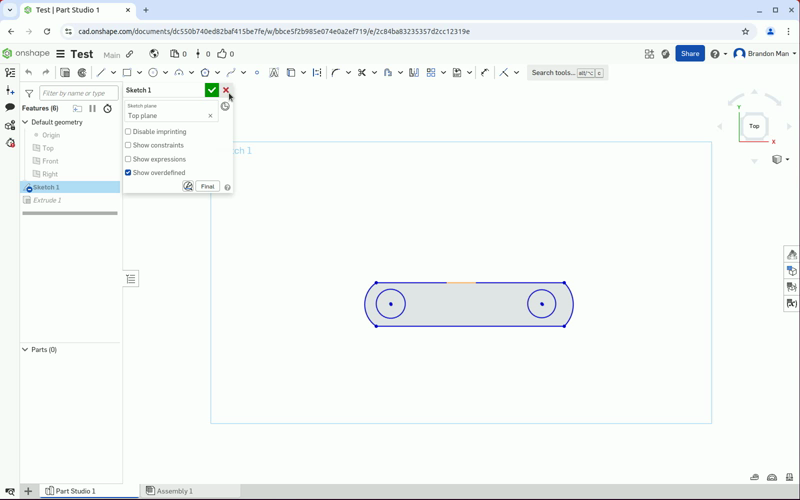
click(229, 92)
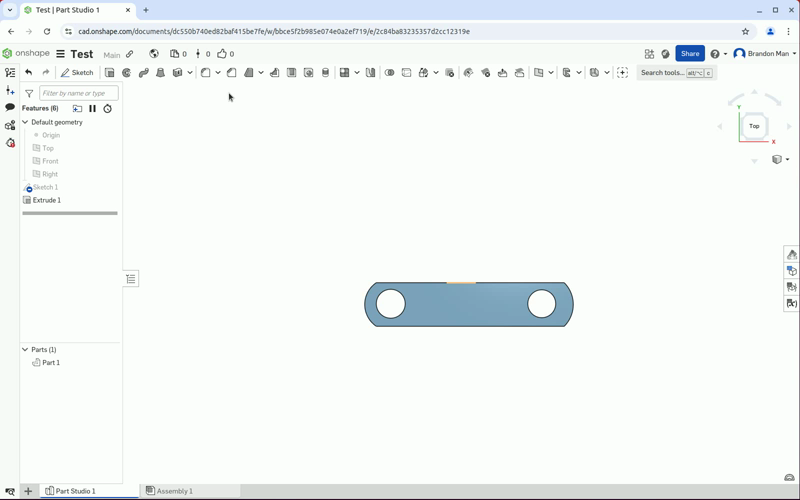
mouse_move(541, 75)
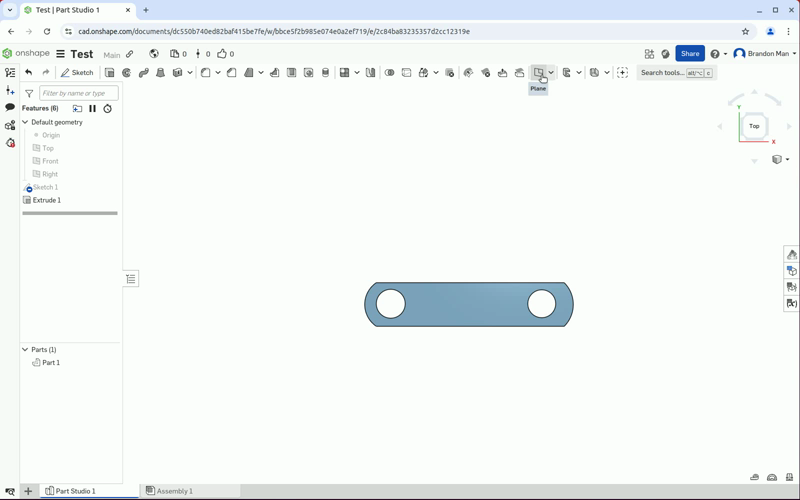
click(541, 75)
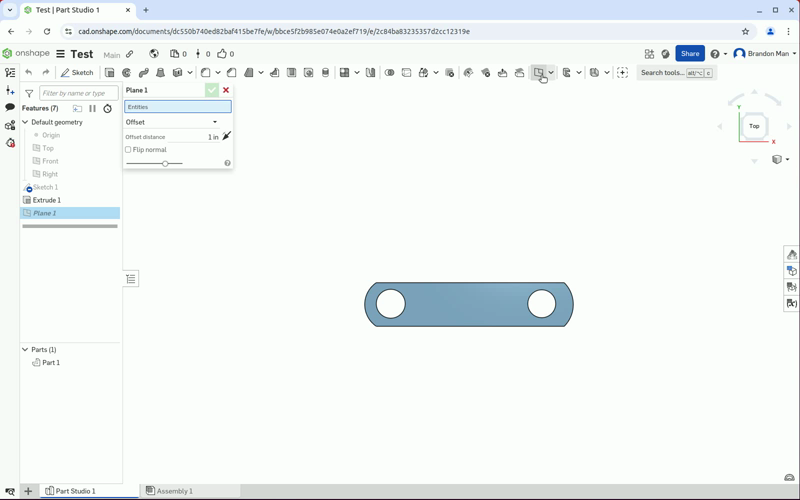
mouse_move(73, 150)
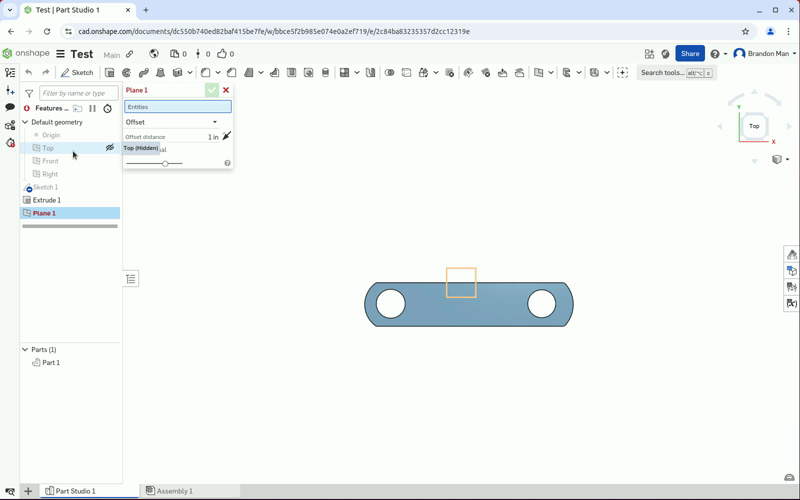
click(73, 150)
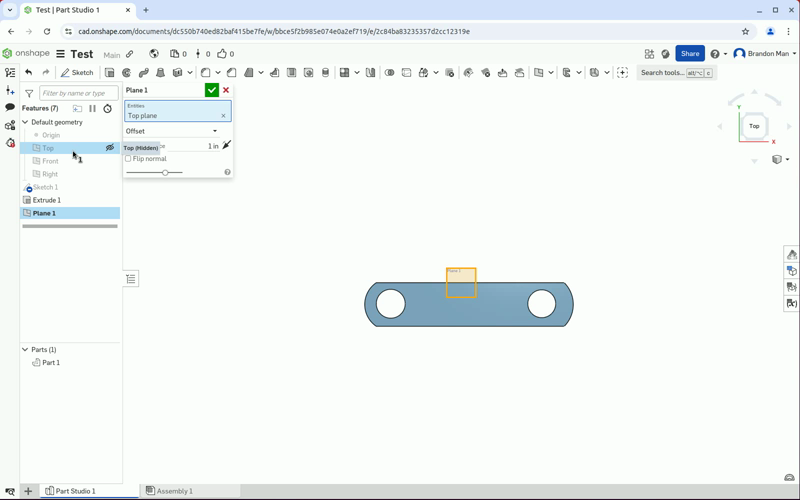
key(tab, 2)
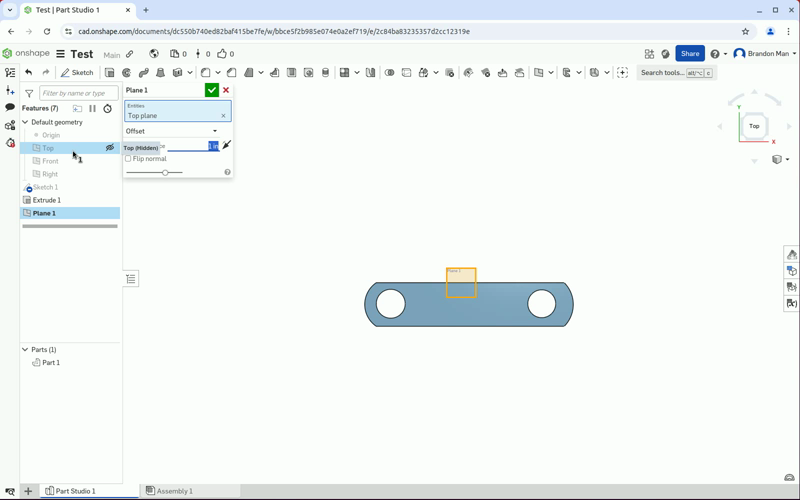
text(9.151)
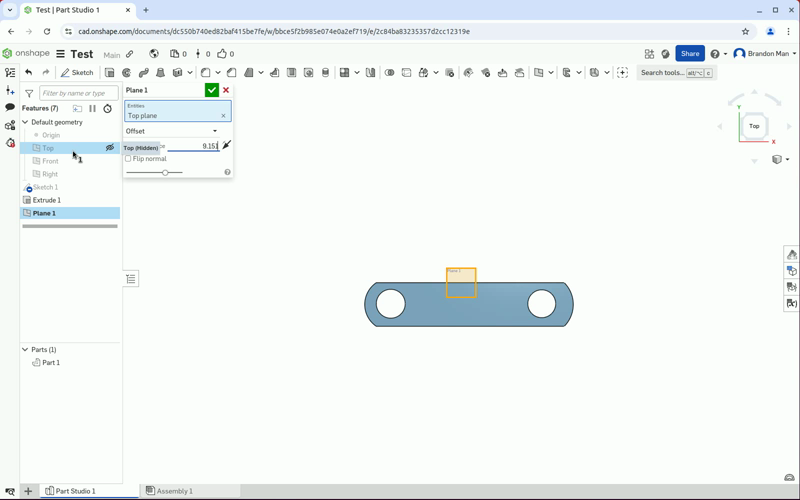
key(enter, 2)
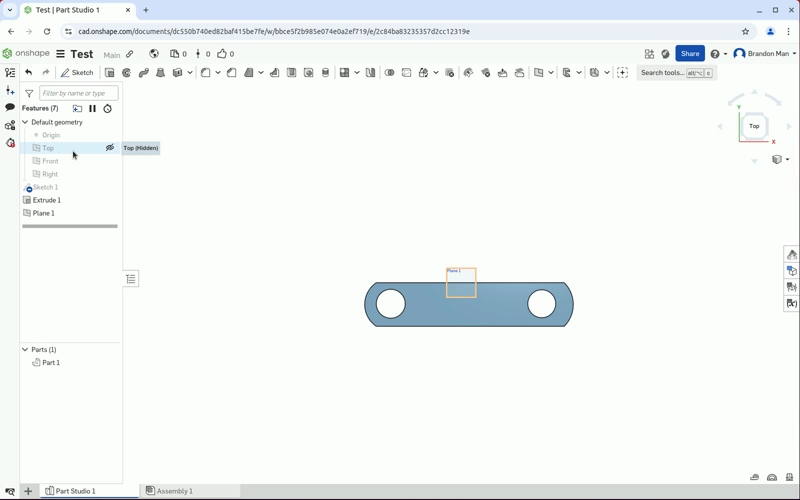
key(shift+s)
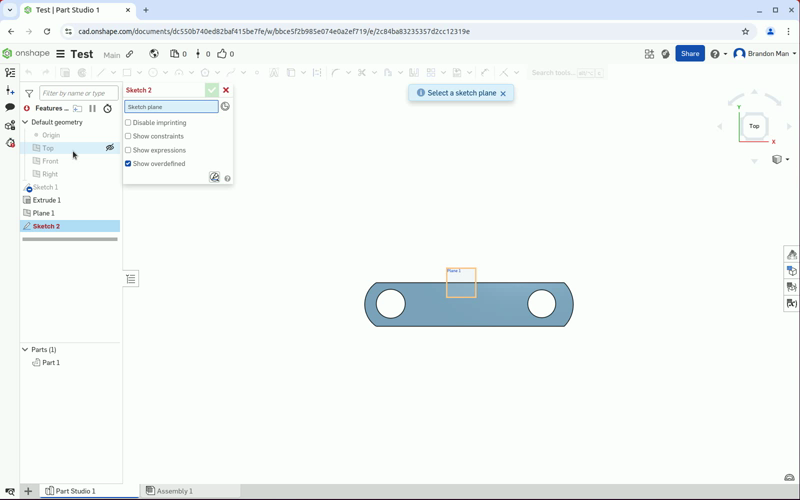
mouse_move(73, 215)
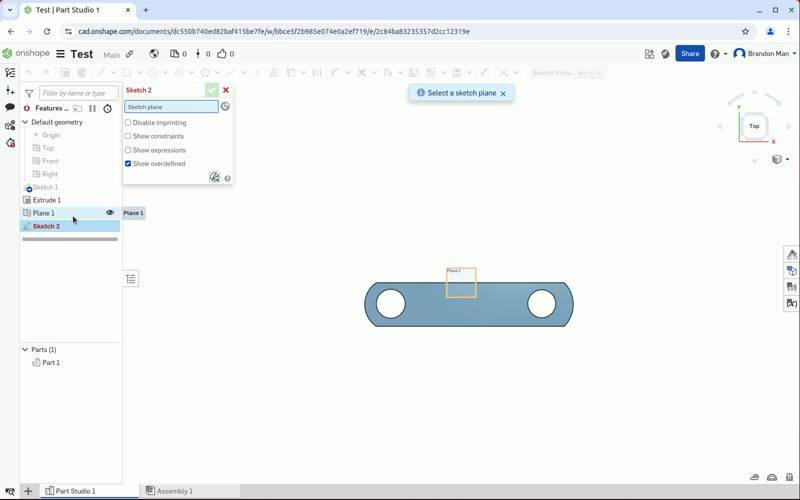
click(73, 215)
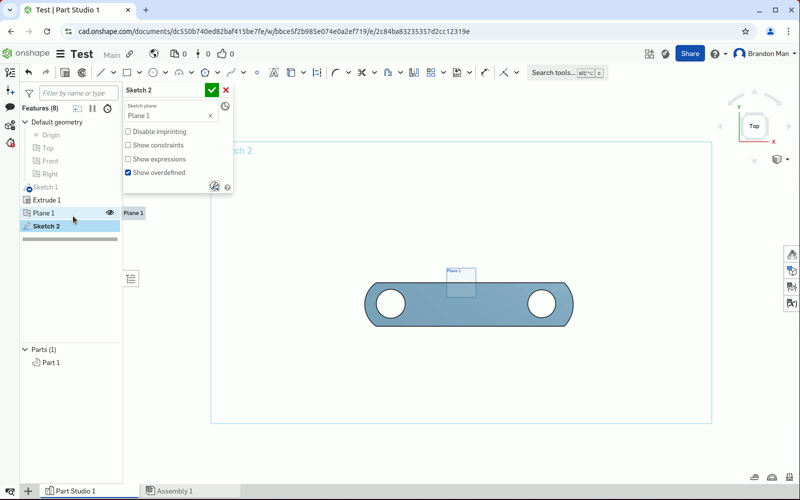
mouse_move(73, 352)
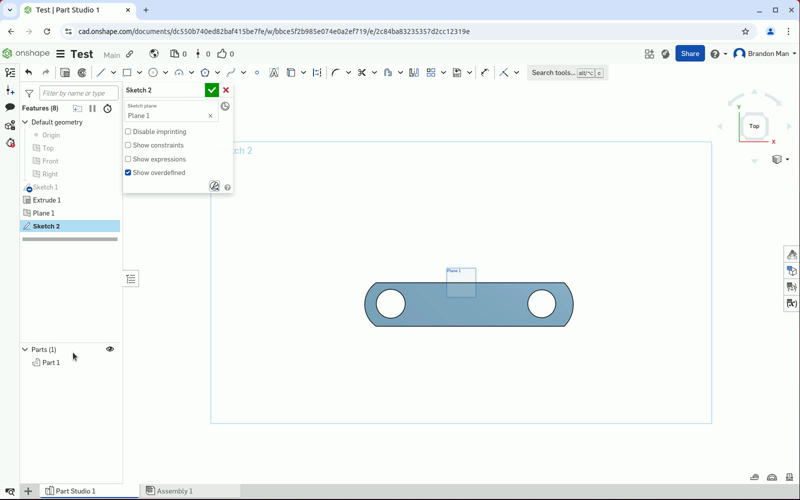
key(y)
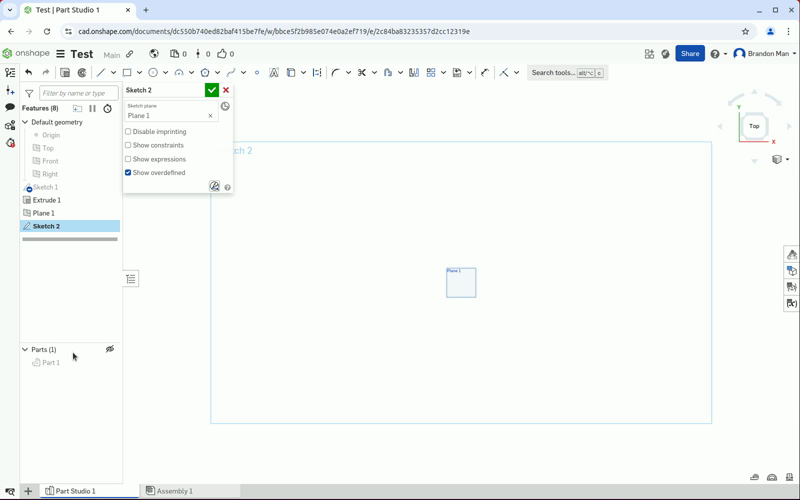
key(l)
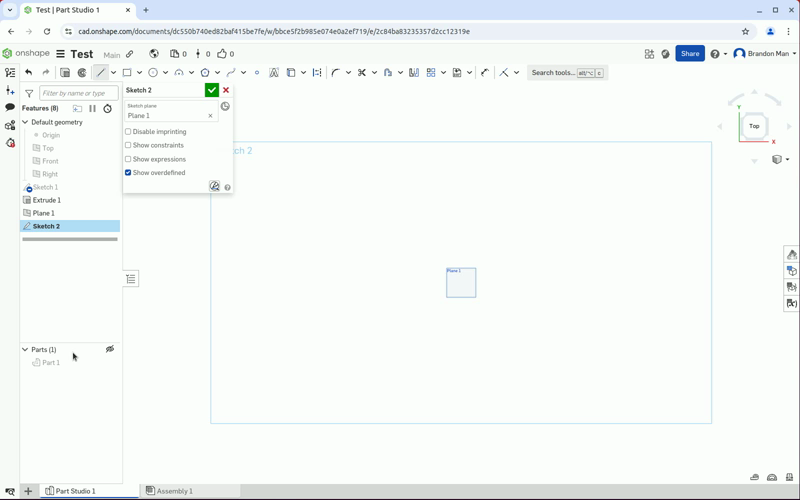
key_down(shift)
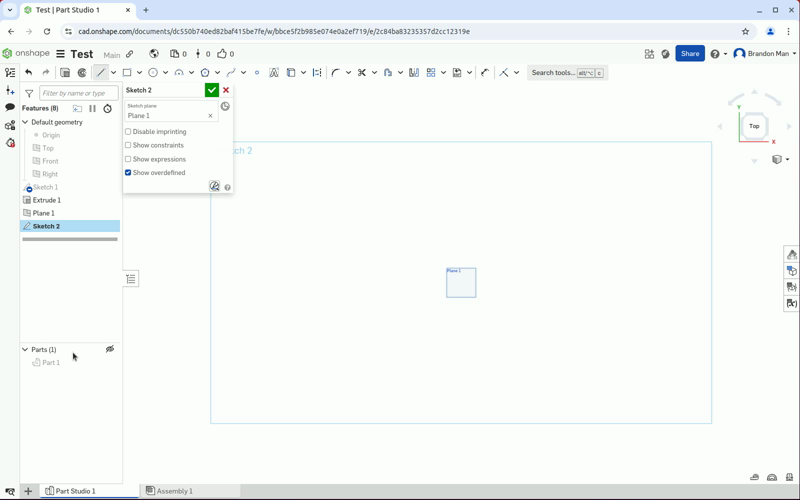
mouse_move(417, 315)
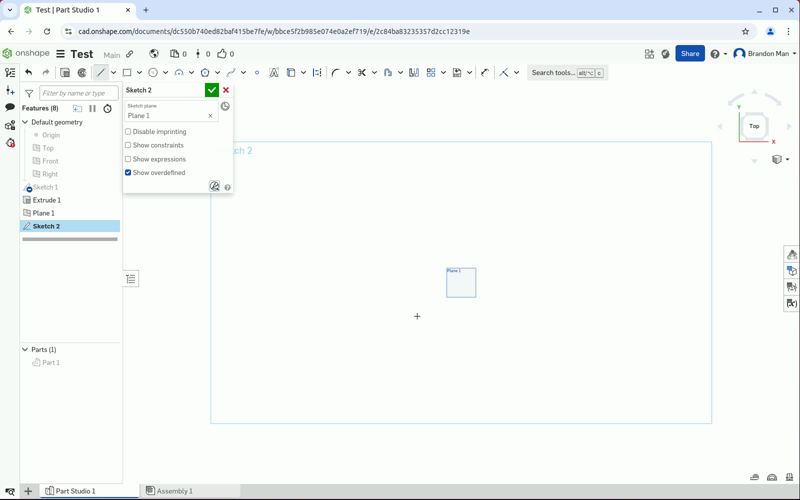
click(417, 315)
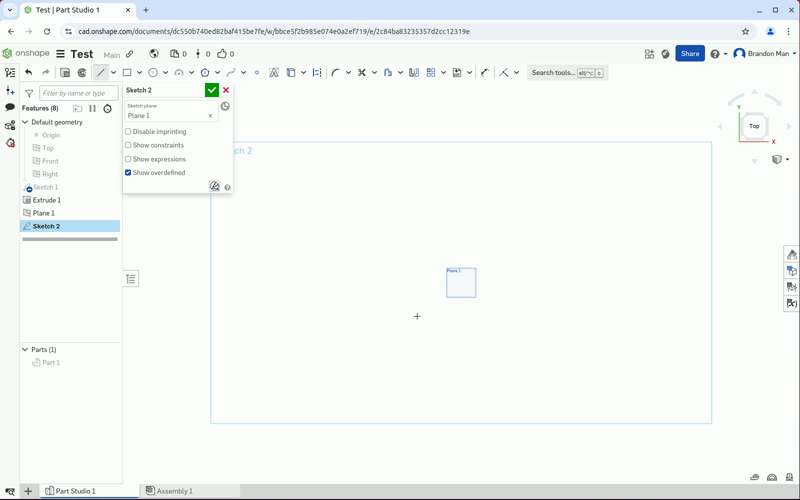
key_up(shift)
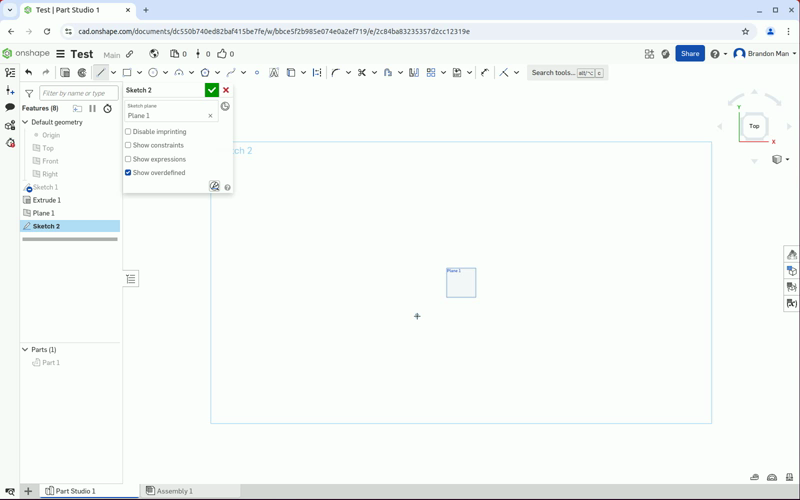
key_down(shift)
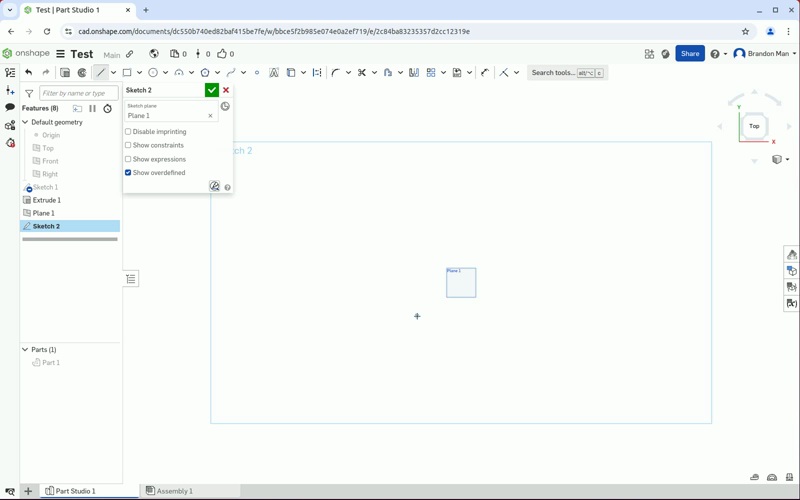
mouse_move(513, 315)
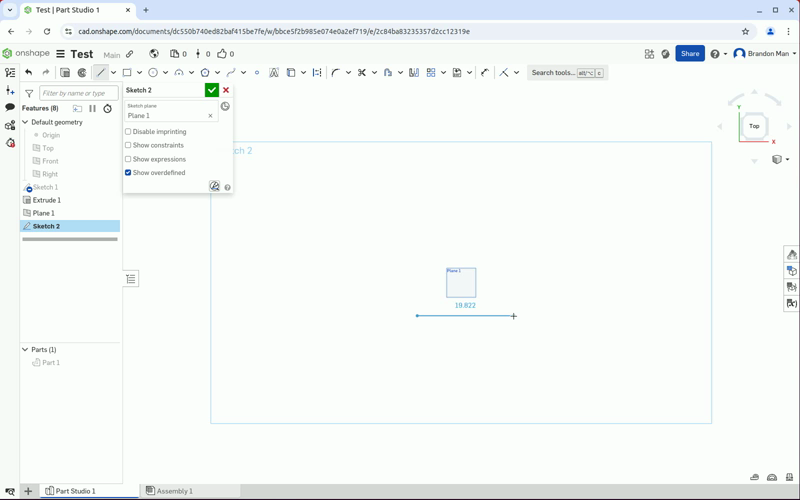
click(513, 315)
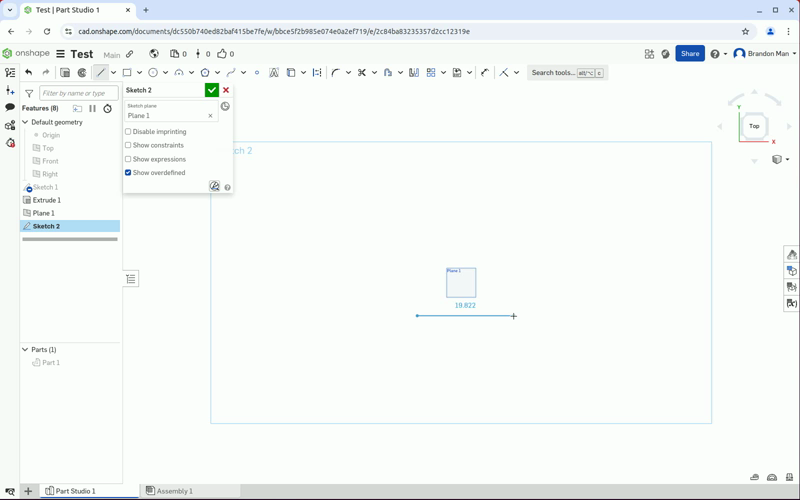
key_up(shift)
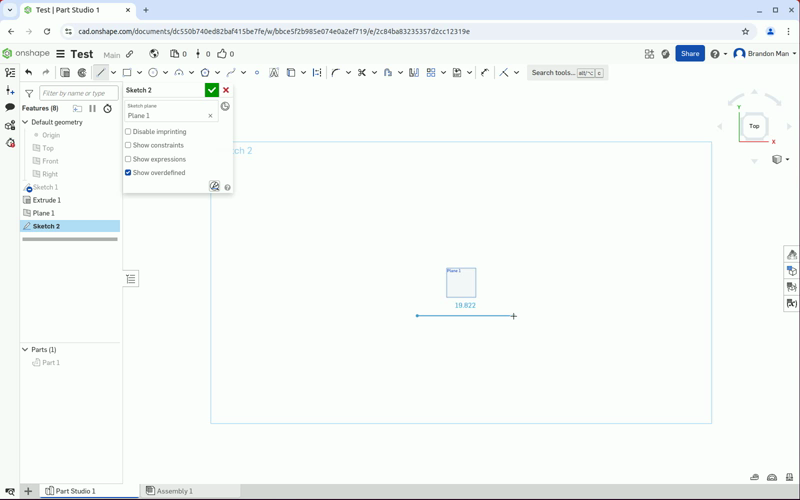
key_down(shift)
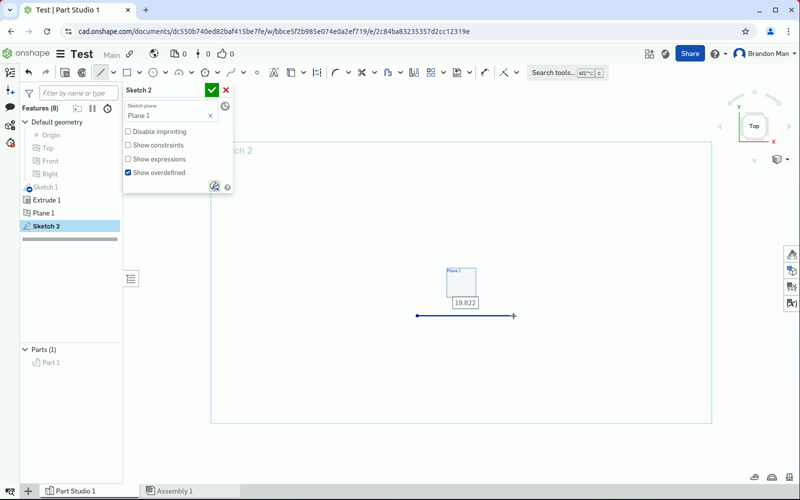
mouse_move(543, 315)
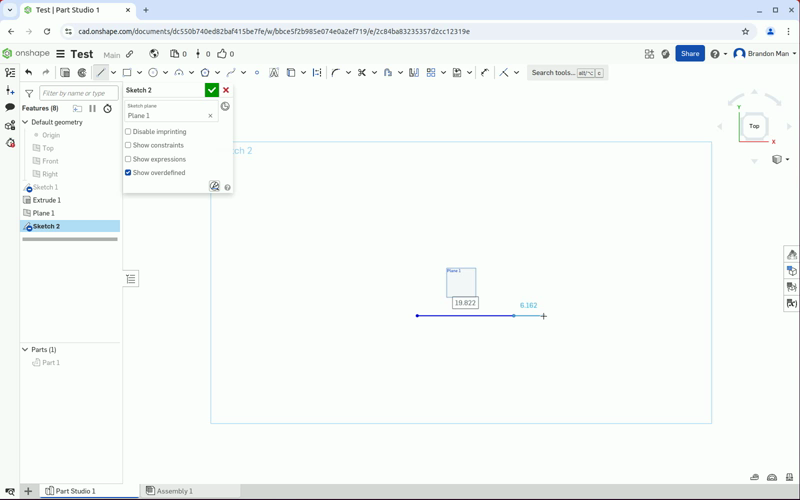
mouse_move(513, 294)
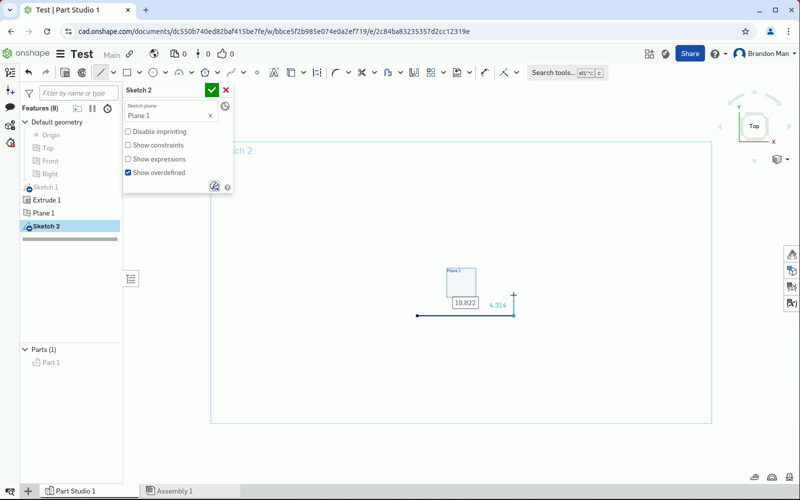
click(513, 294)
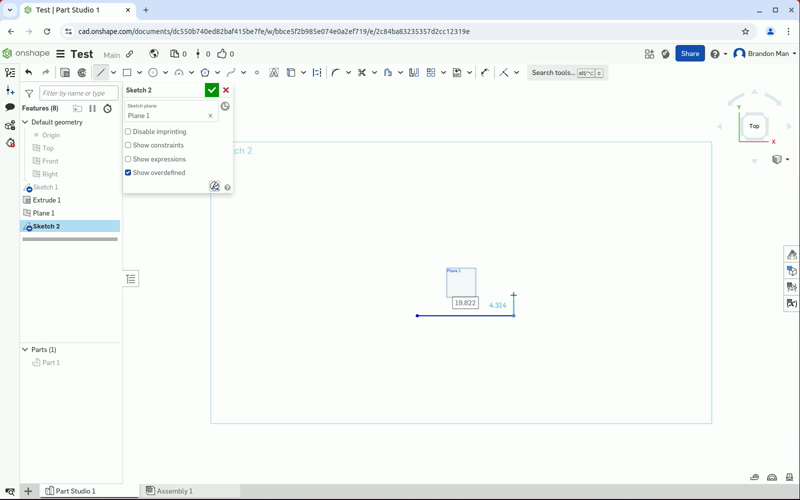
key_up(shift)
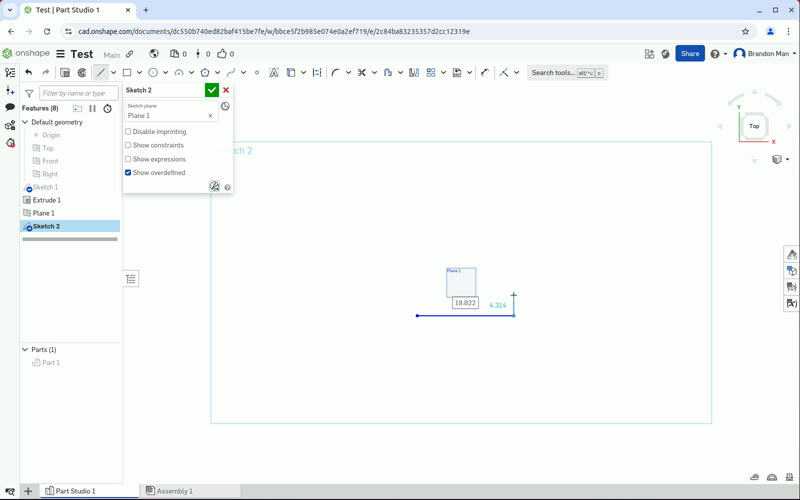
key_down(shift)
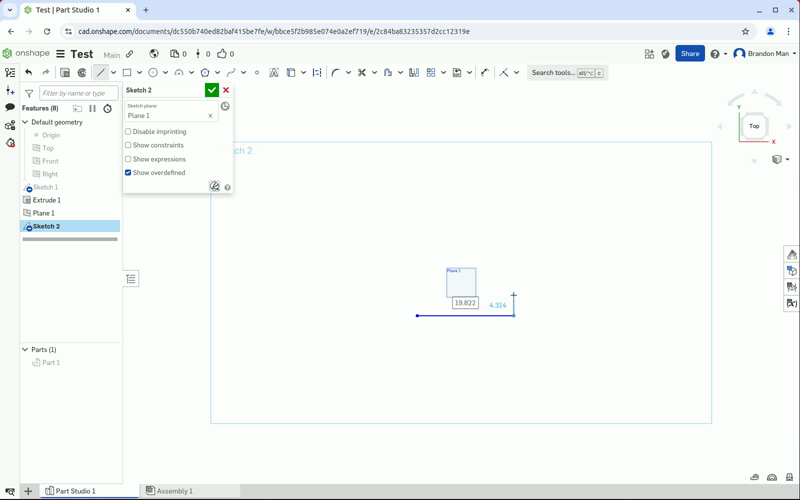
mouse_move(417, 294)
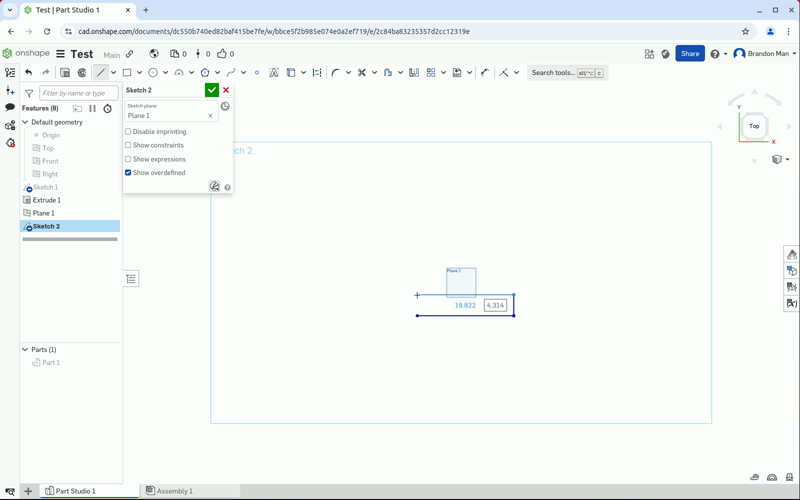
click(417, 294)
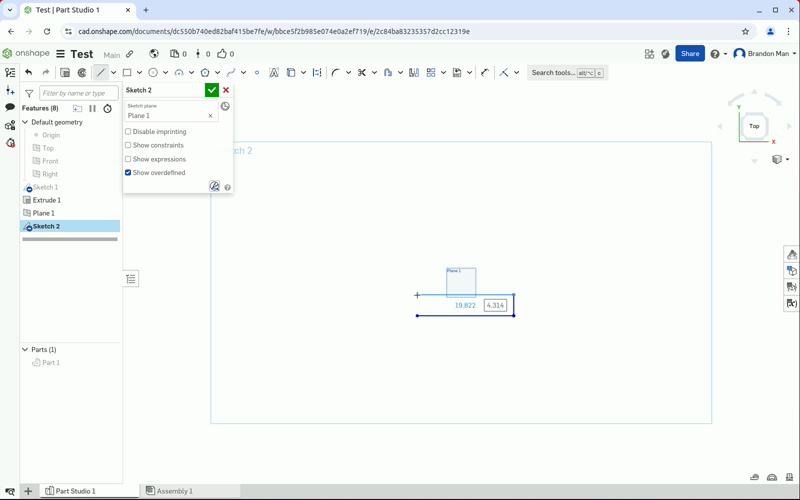
key_up(shift)
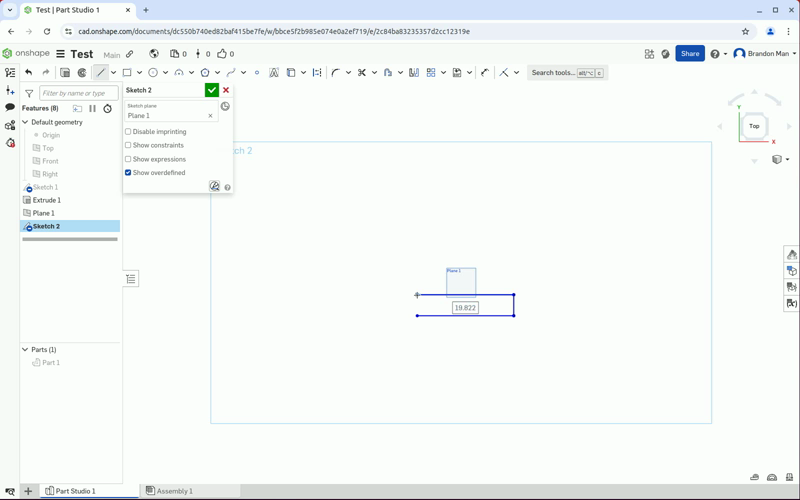
mouse_move(447, 294)
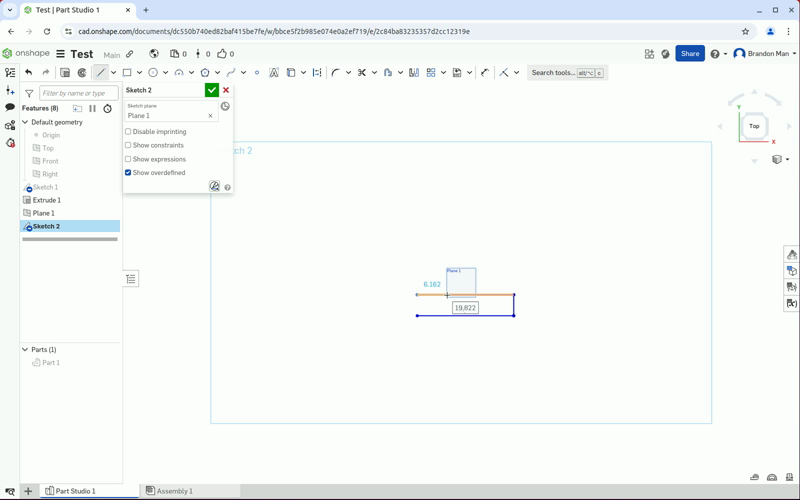
key_down(shift)
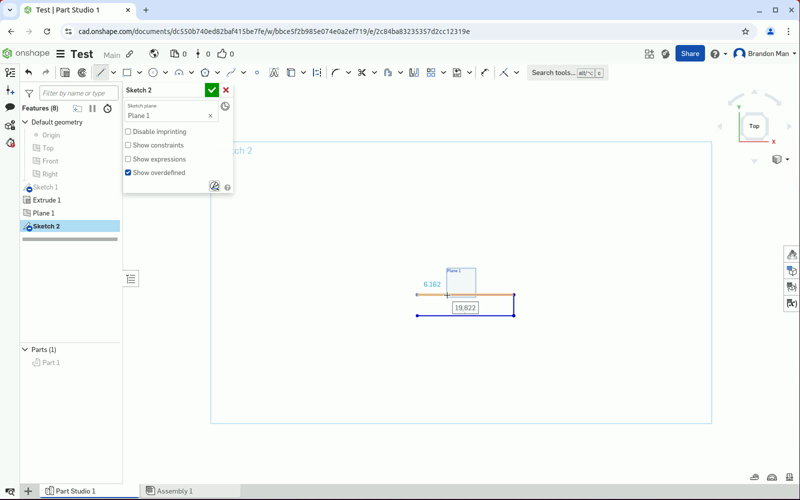
mouse_move(417, 315)
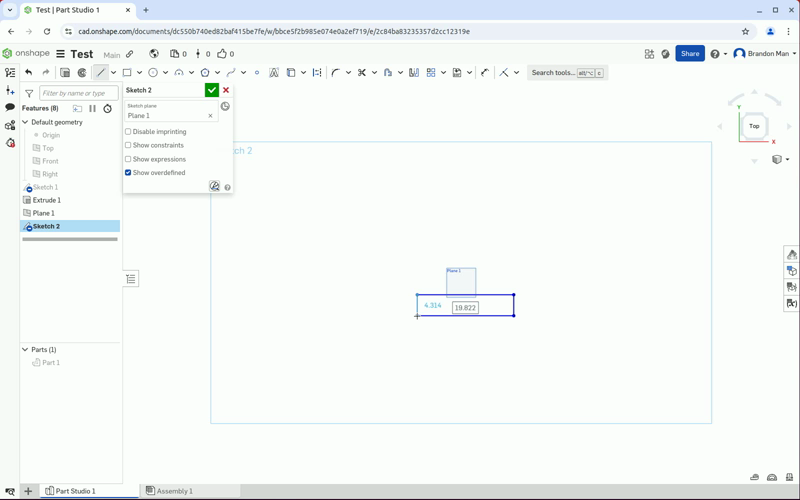
key_up(shift)
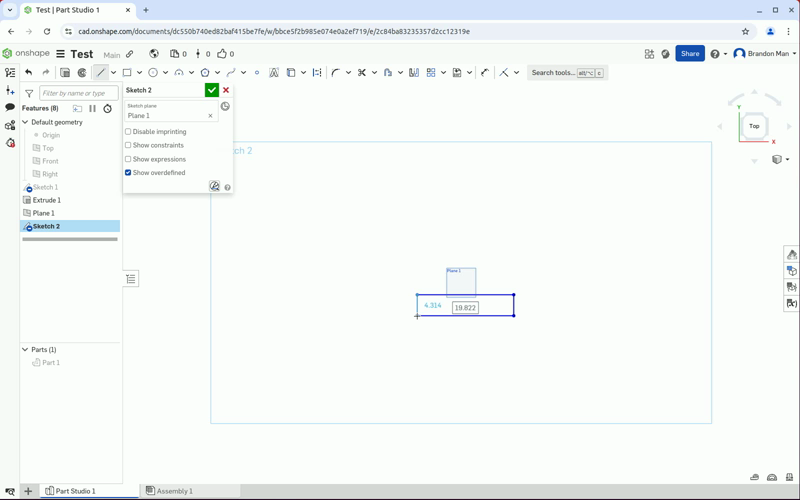
click(417, 315)
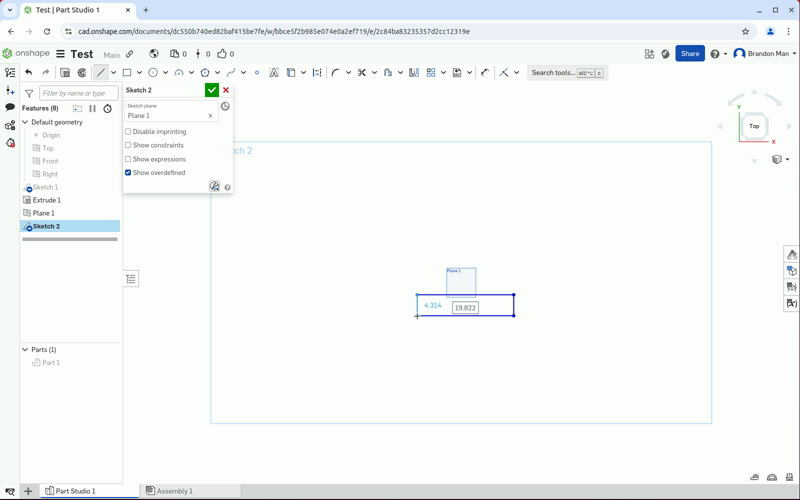
key(esc)
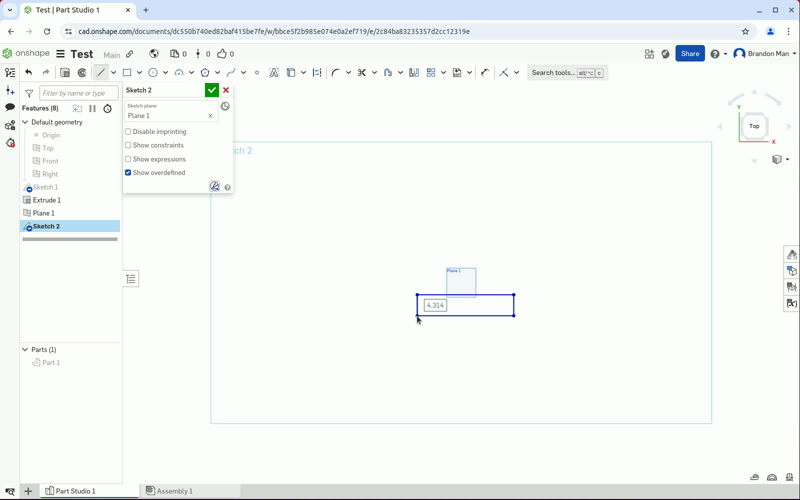
mouse_move(420, 304)
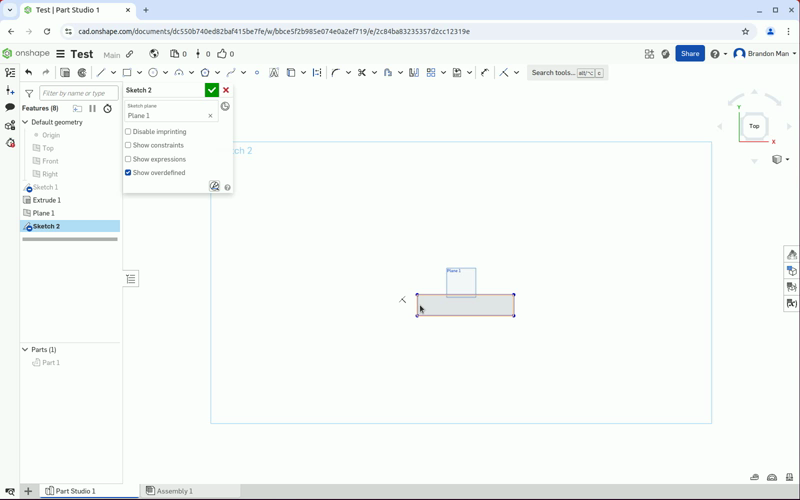
click(420, 304)
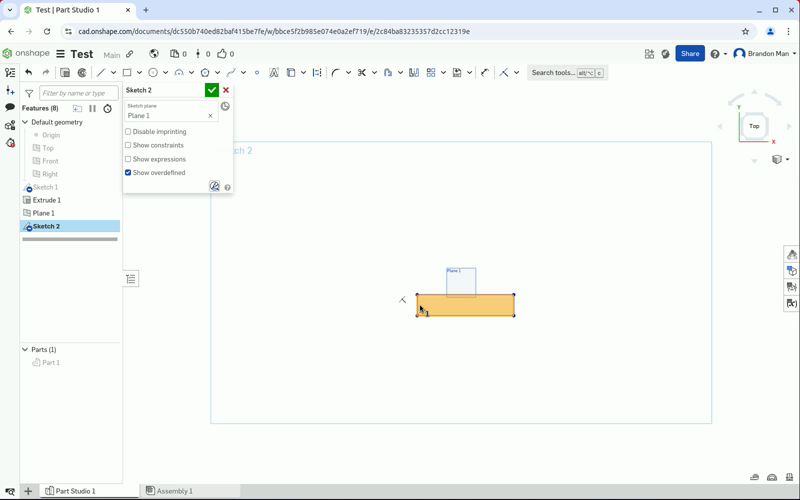
mouse_move(73, 352)
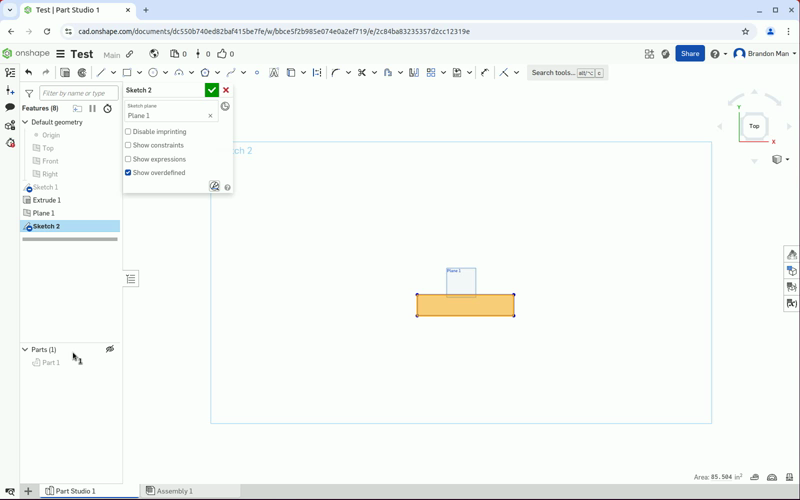
key(shift+y)
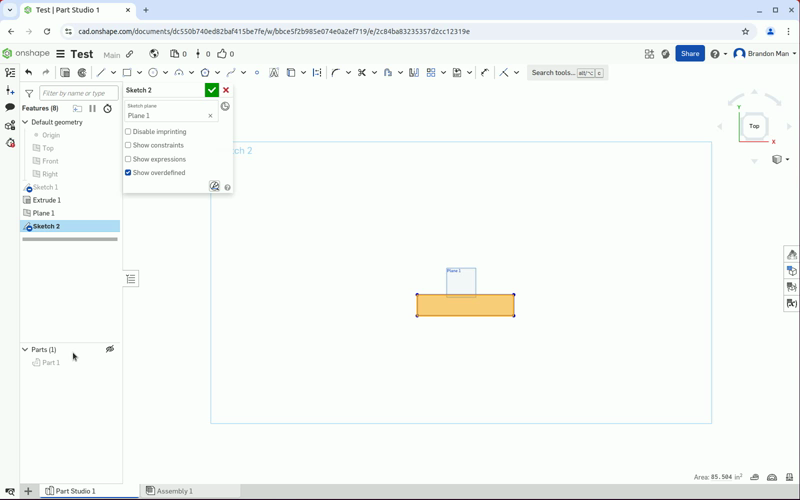
key(shift+e)
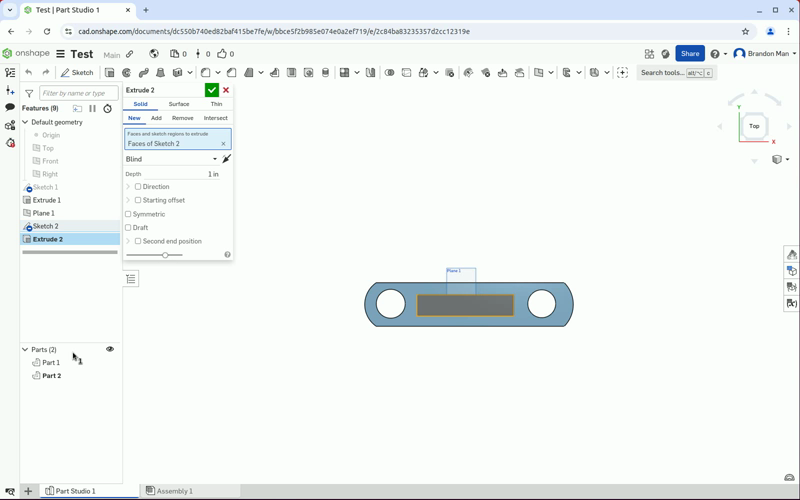
mouse_move(143, 106)
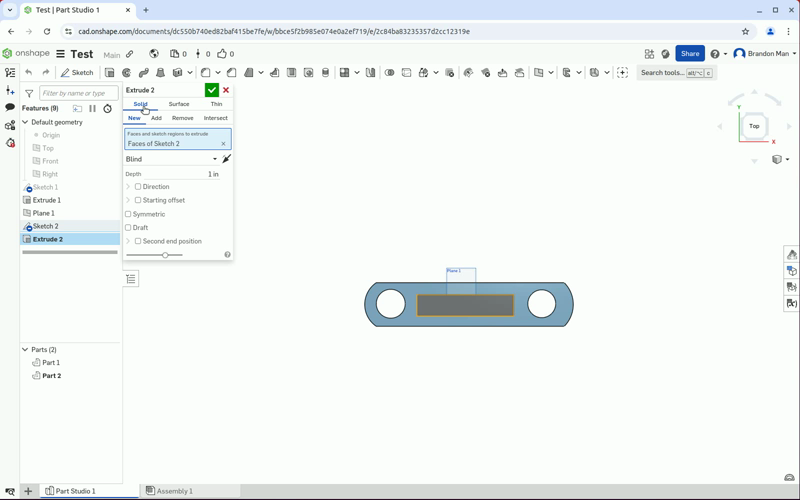
click(143, 106)
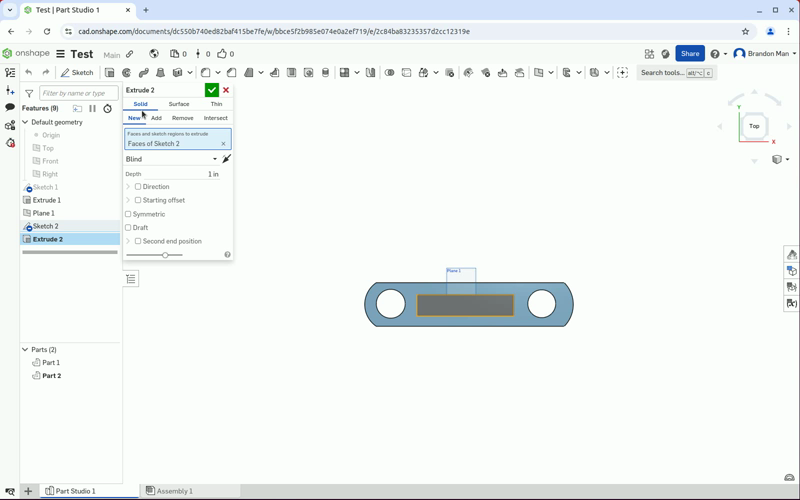
mouse_move(137, 120)
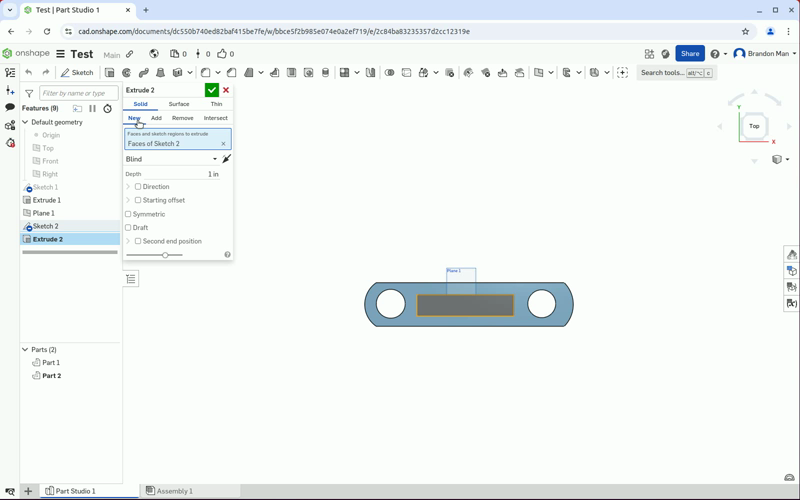
click(137, 120)
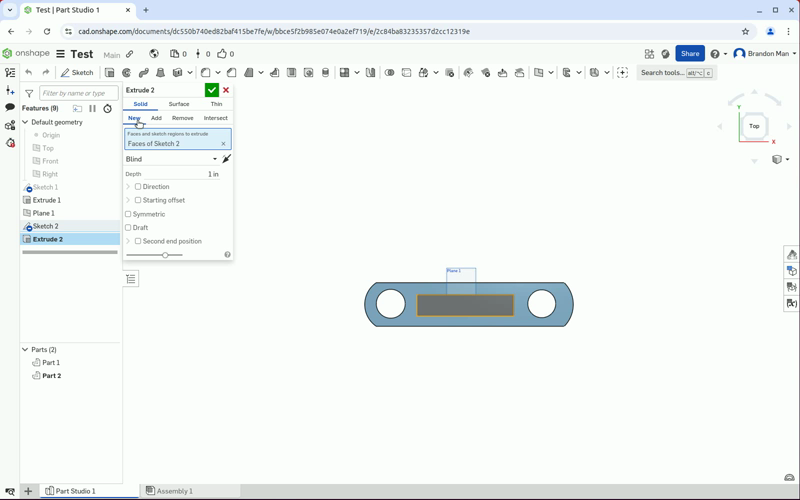
key(tab, 4)
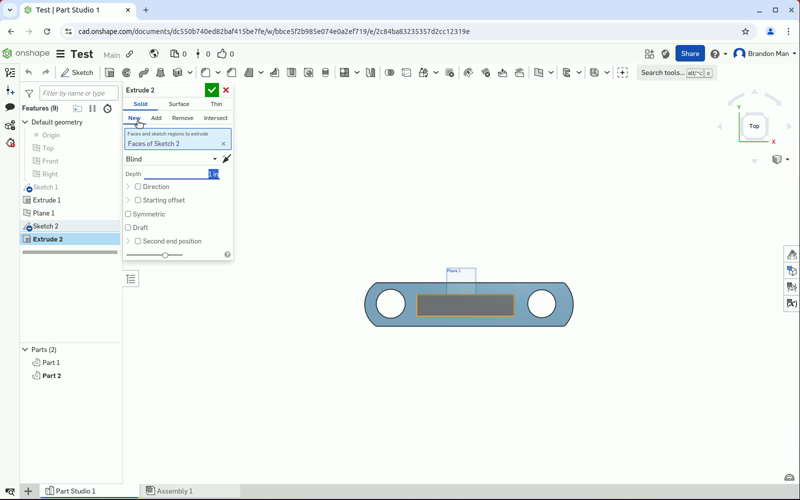
text(9.147)
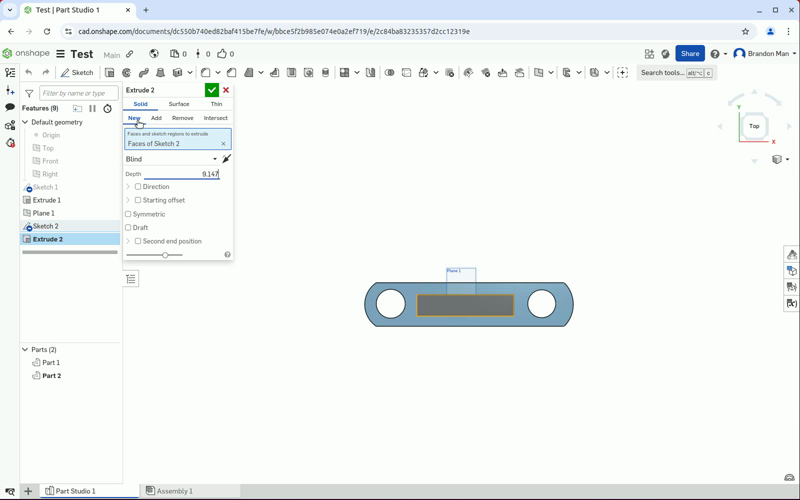
key(enter)
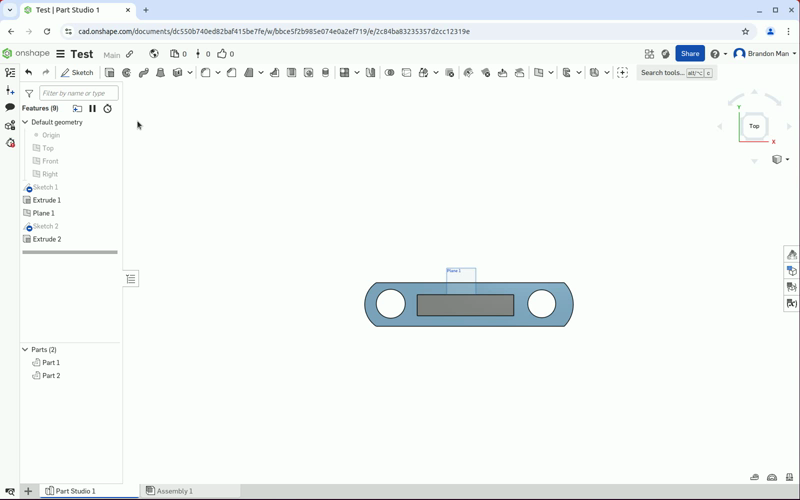
key(shift+h)
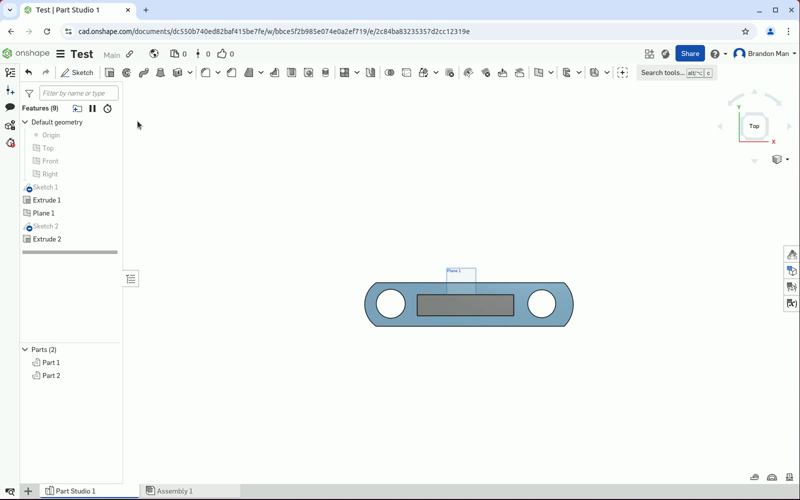
key(shift+h)
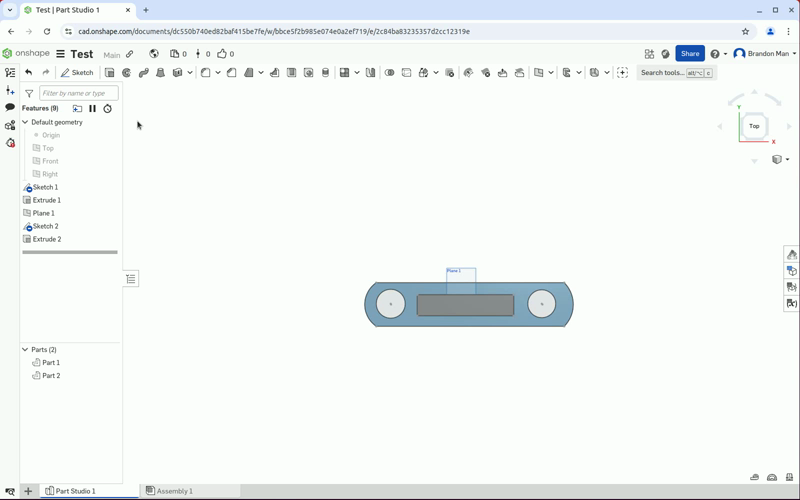
key(shift+7)
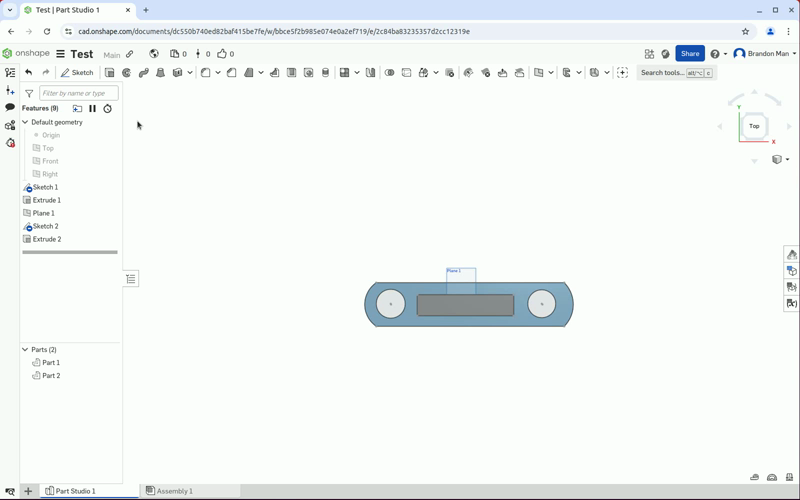
key(up, 3)
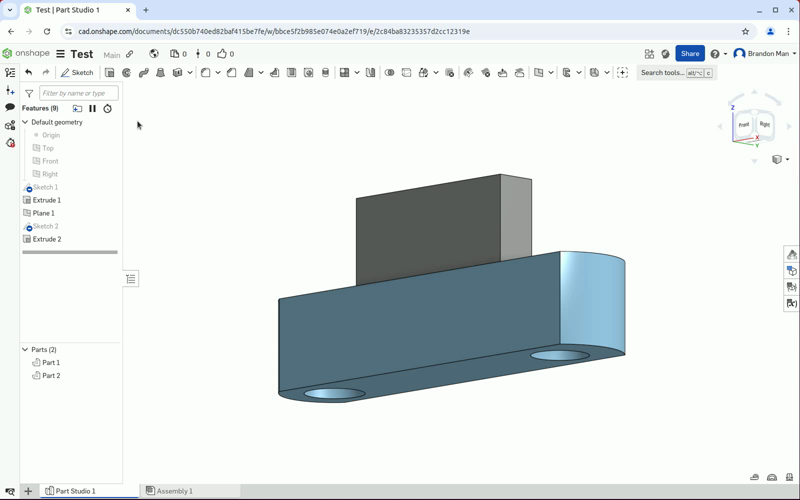
key(left, 3)
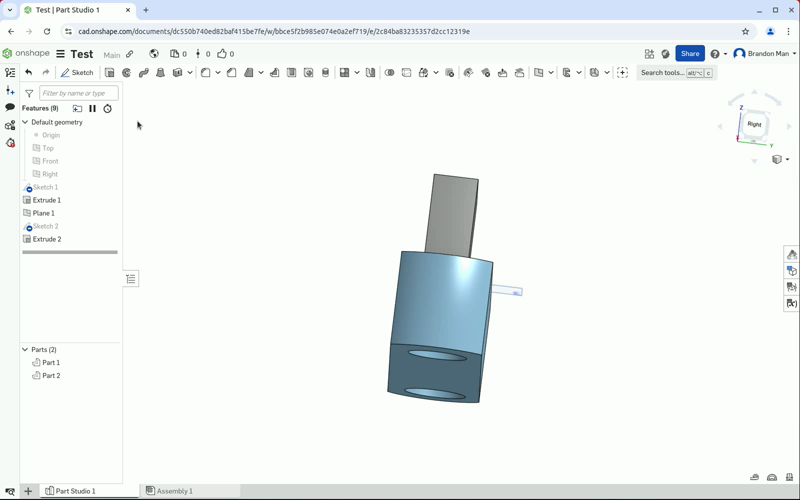
key(right, 3)
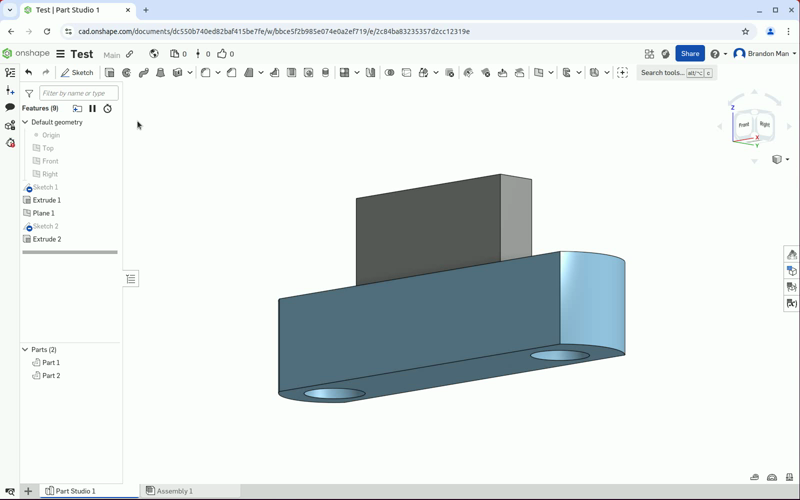
key(down, 3)
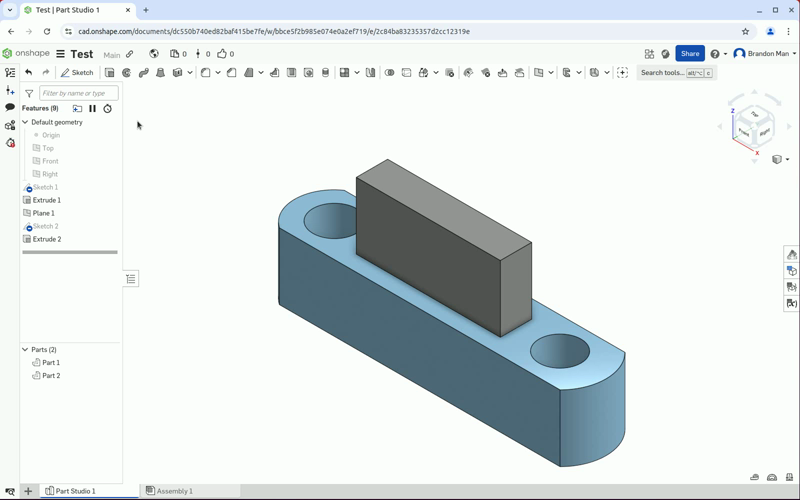
mouse_move(73, 189)
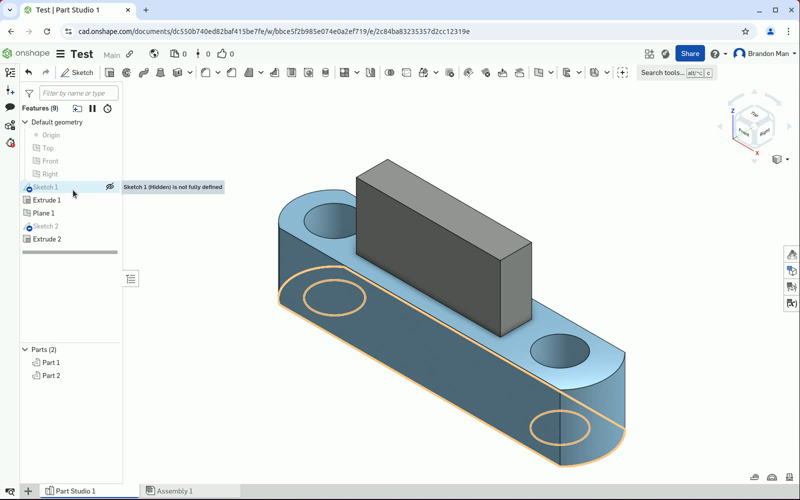
click(73, 189)